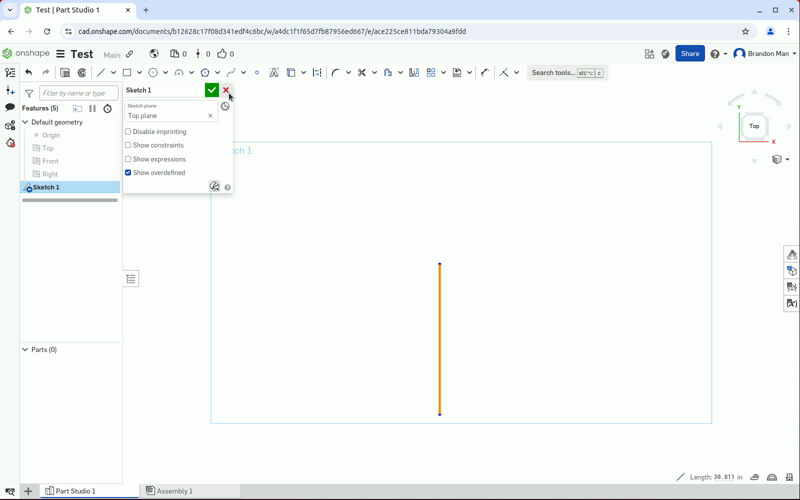
key(shift+h)
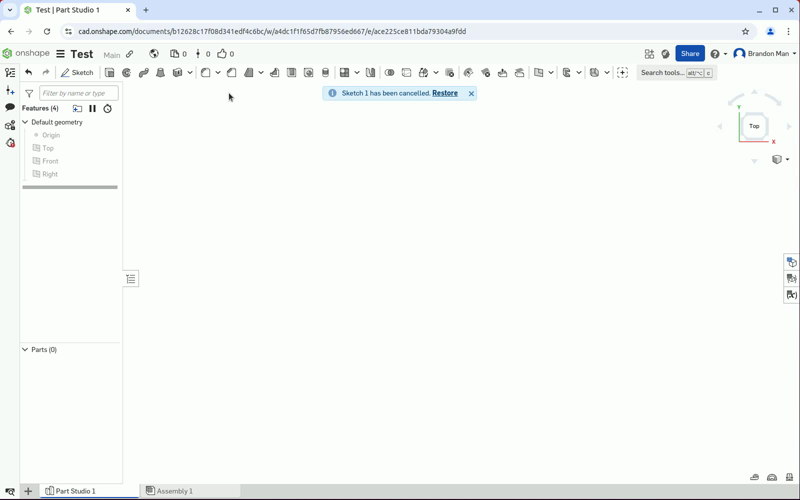
mouse_move(73, 352)
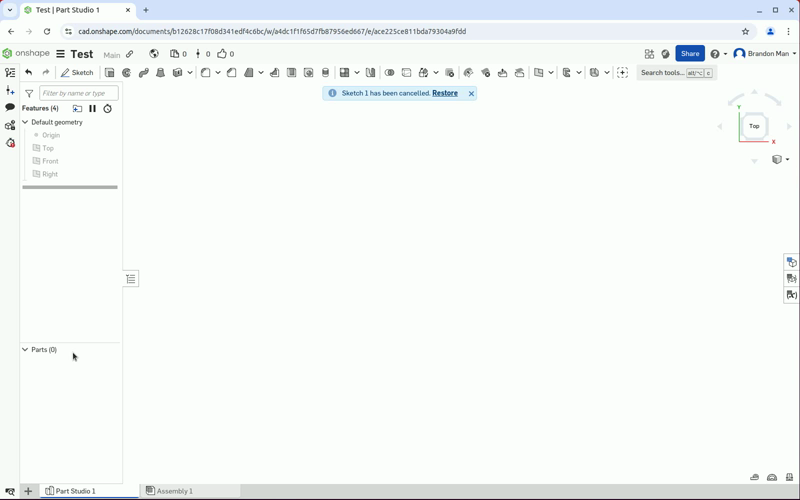
key(y)
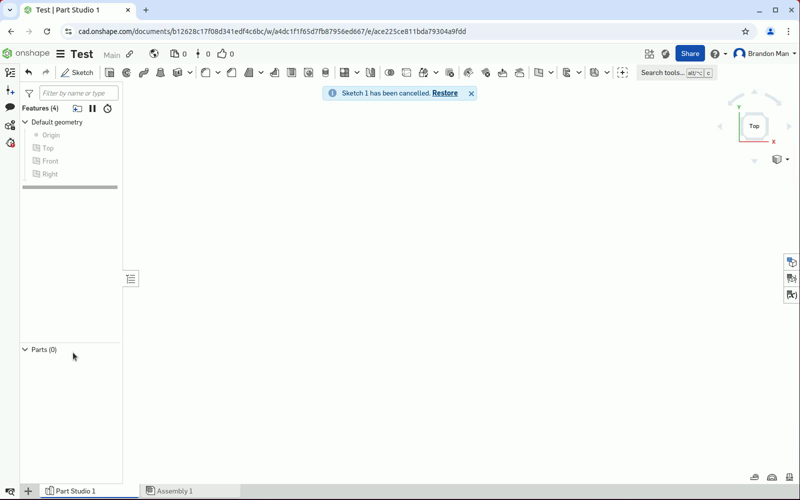
key(shift+p)
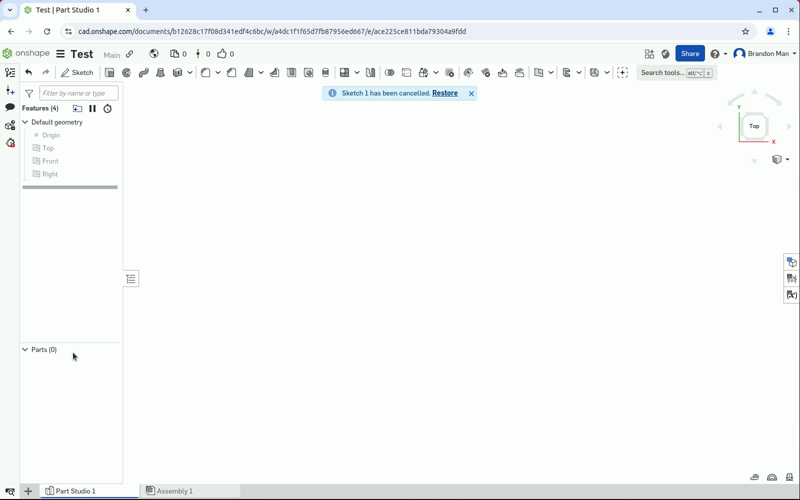
key(space)
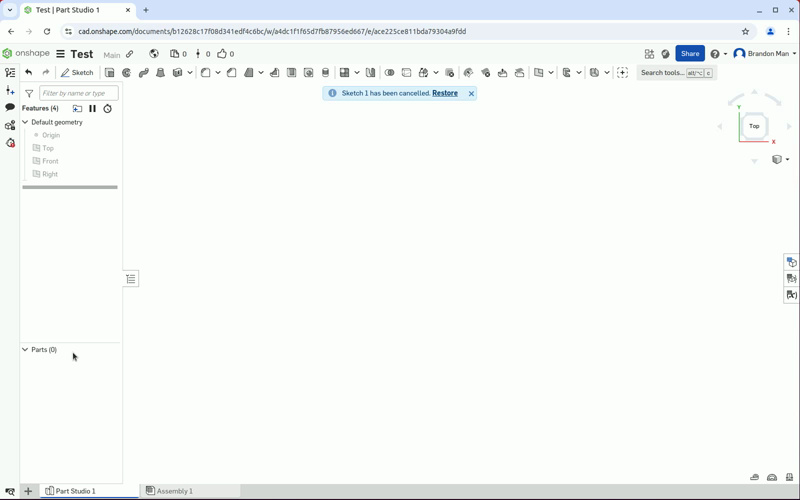
key_down(shift)
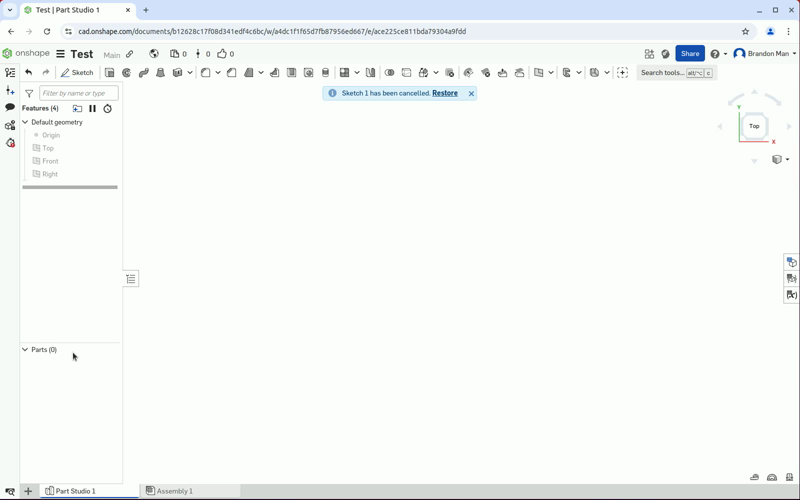
key(up)
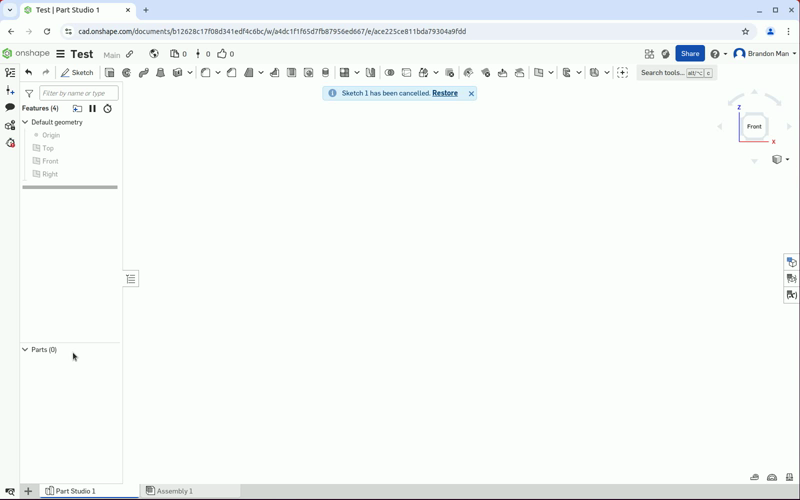
key_up(shift)
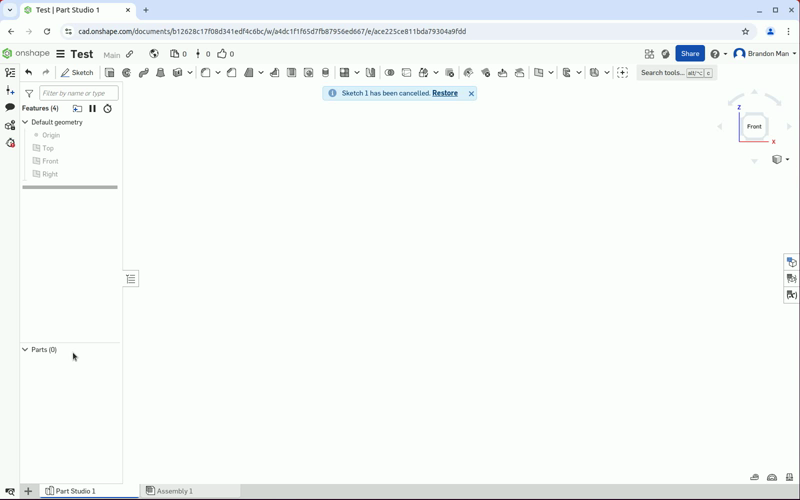
mouse_move(73, 352)
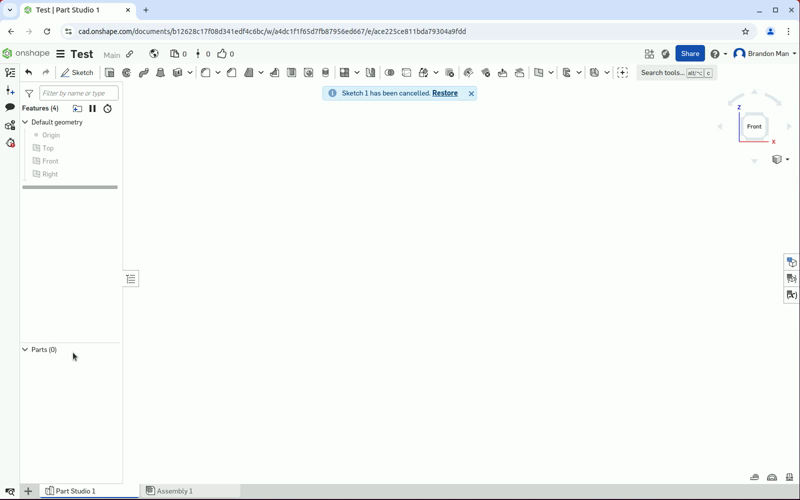
key(shift+y)
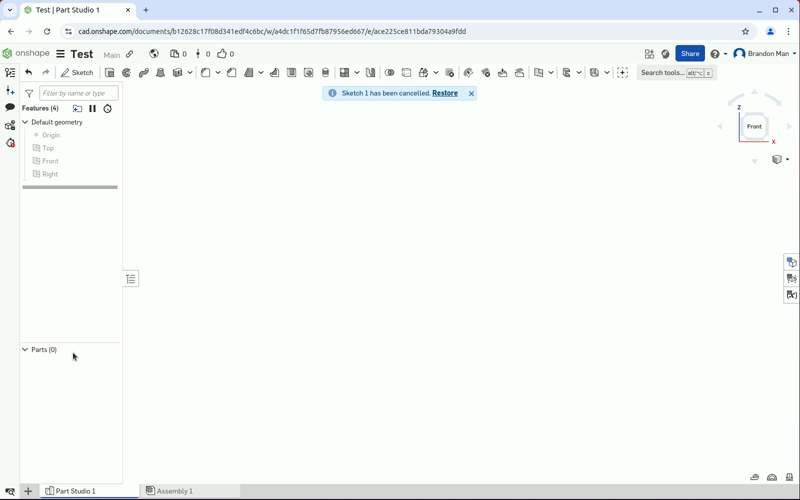
key(shift+s)
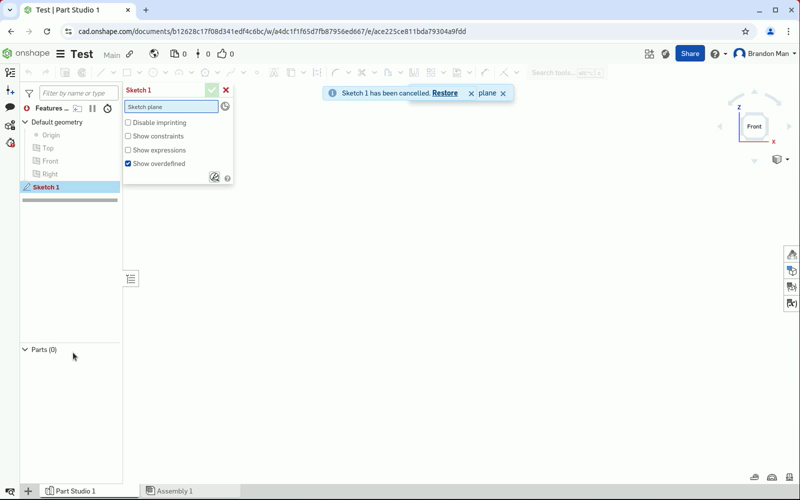
mouse_move(73, 163)
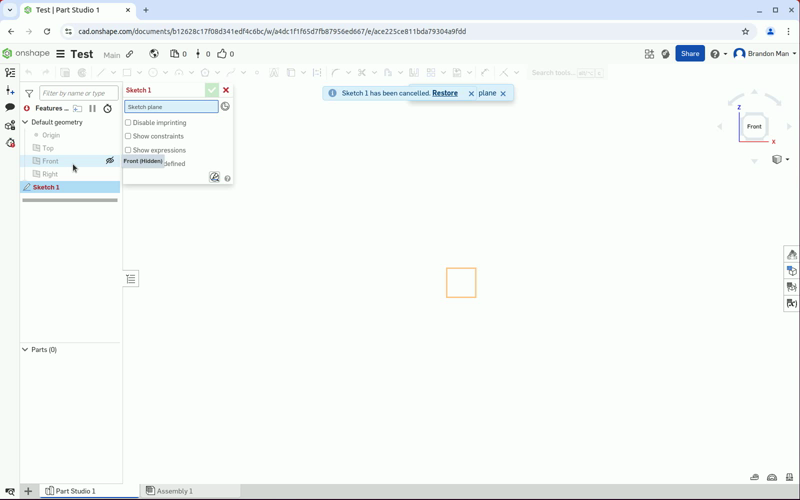
click(73, 163)
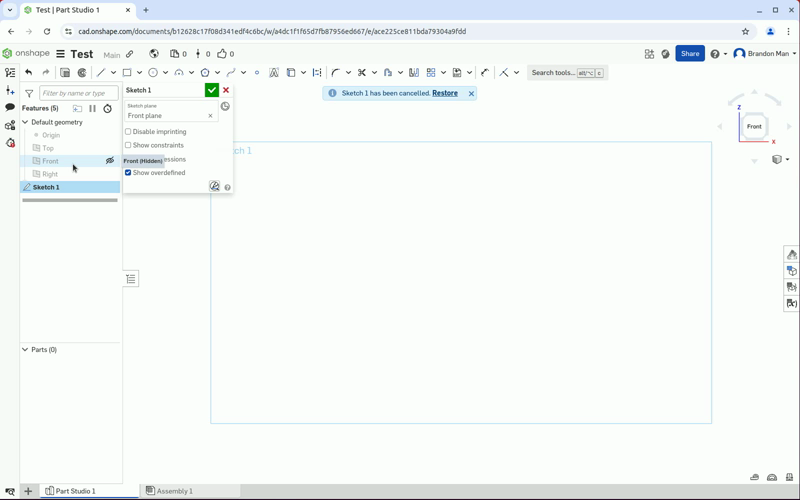
mouse_move(73, 352)
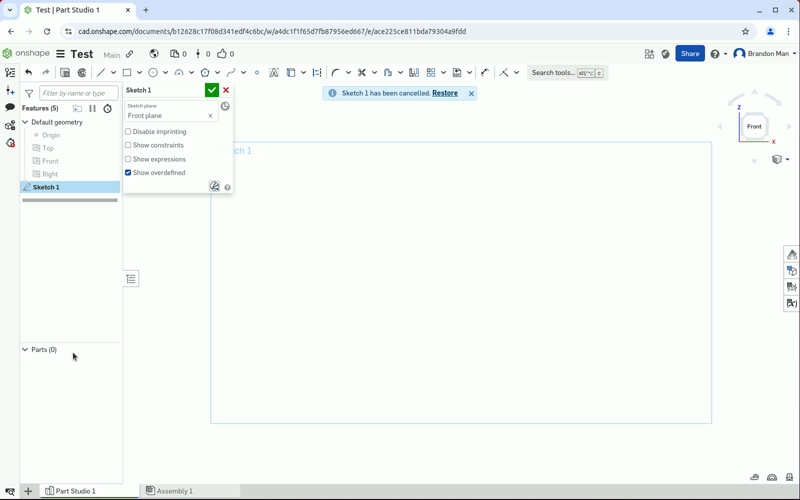
key(y)
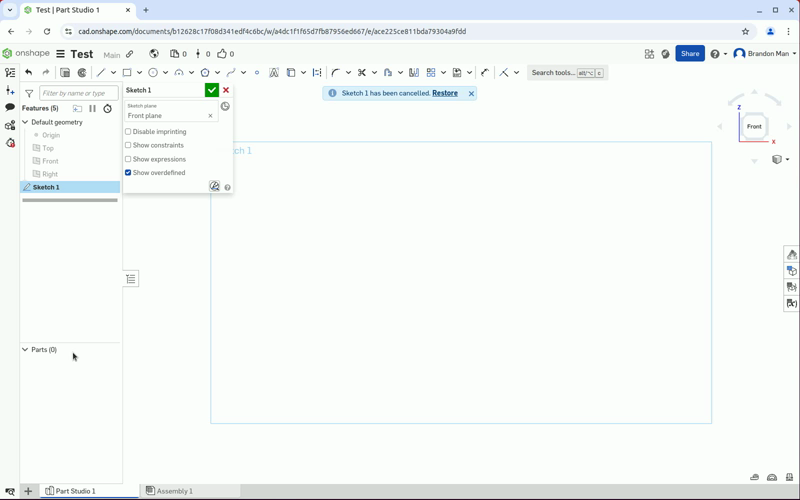
key(l)
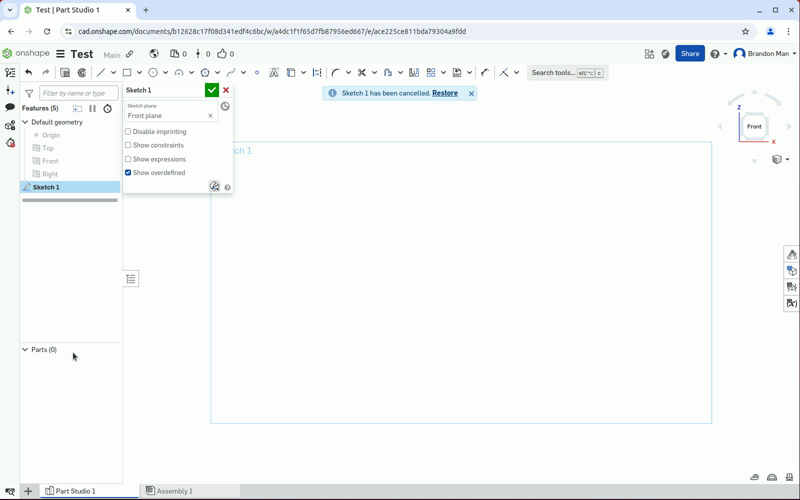
key_down(shift)
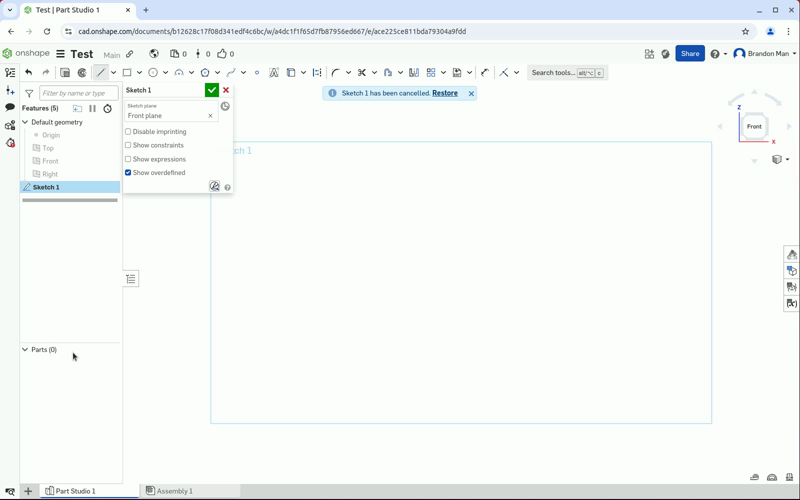
mouse_move(348, 295)
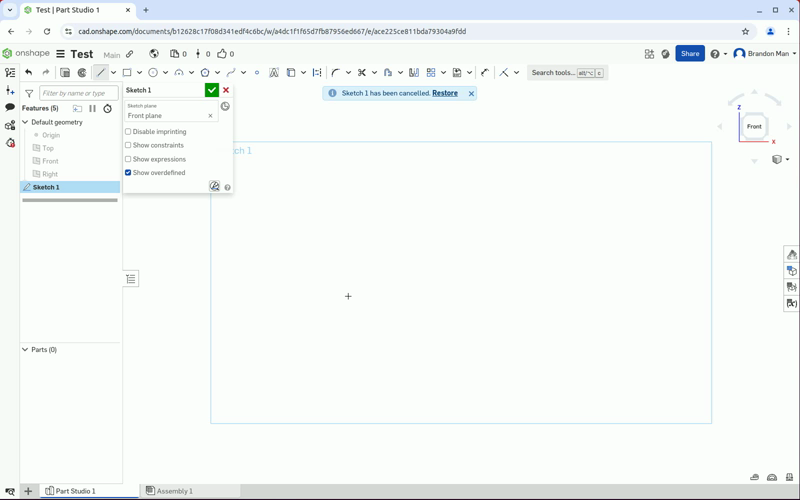
click(348, 295)
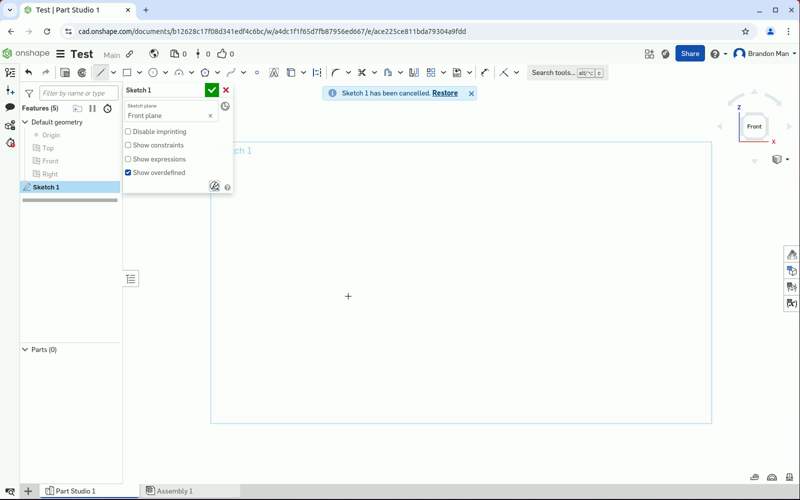
key_up(shift)
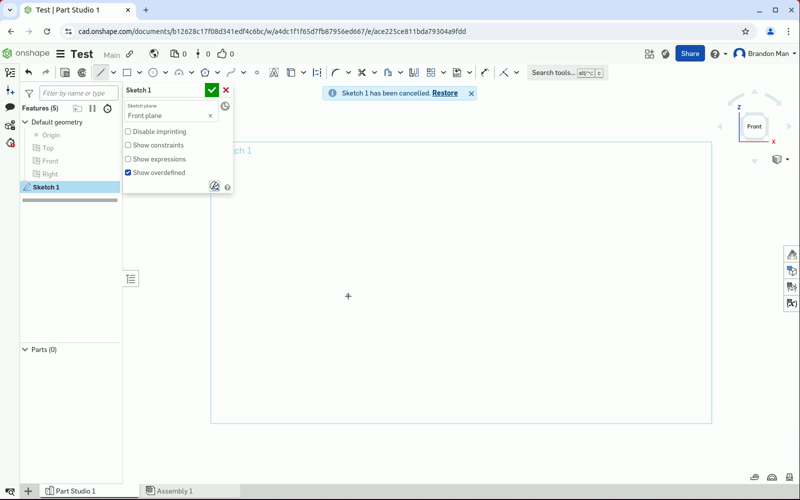
key_down(shift)
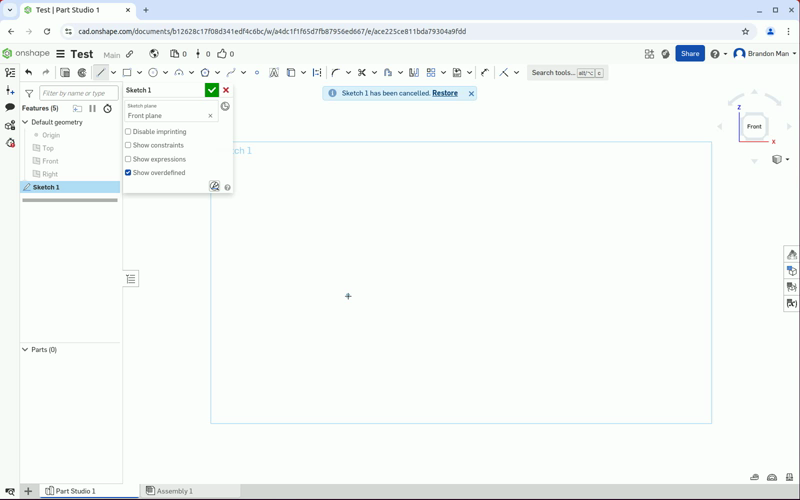
mouse_move(572, 295)
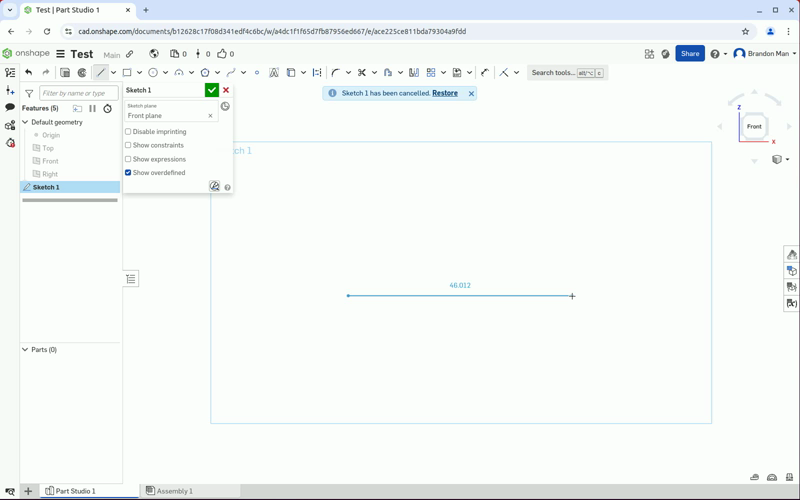
click(572, 295)
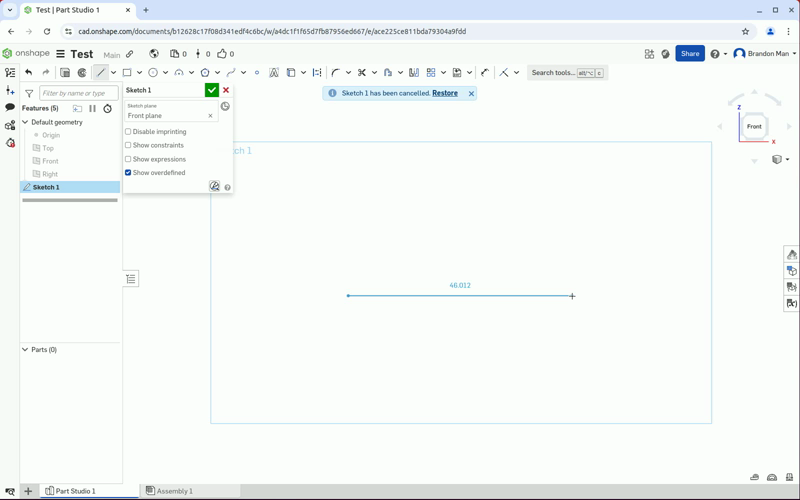
key_up(shift)
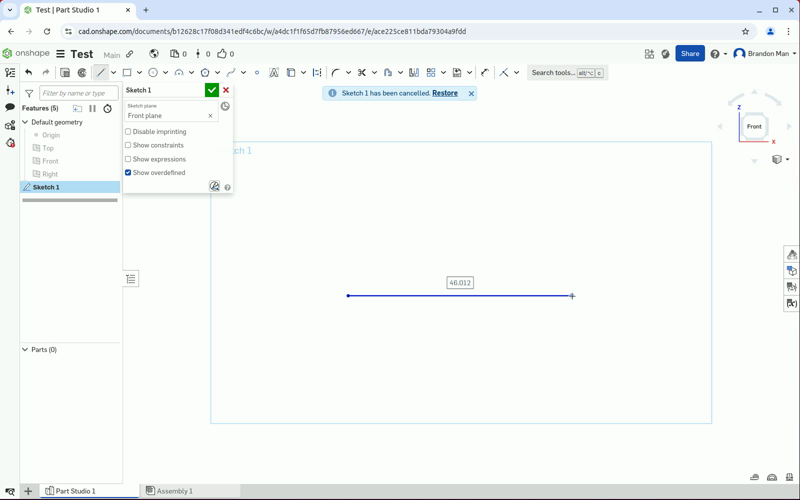
key_down(shift)
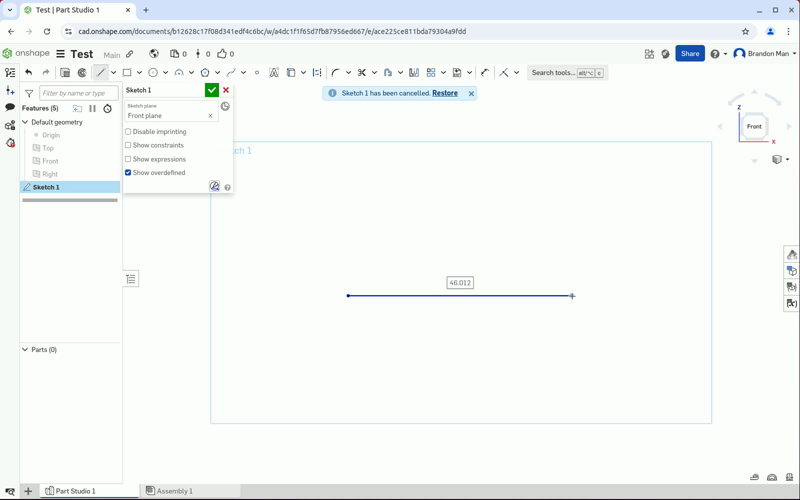
mouse_move(589, 295)
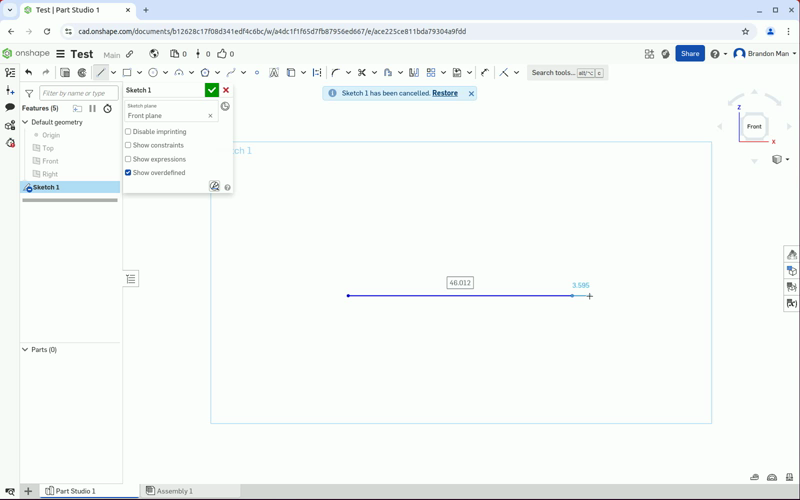
mouse_move(572, 270)
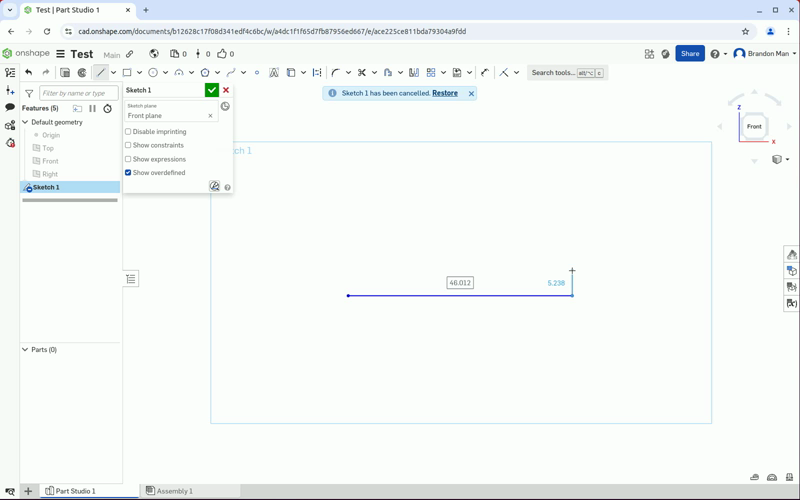
click(572, 270)
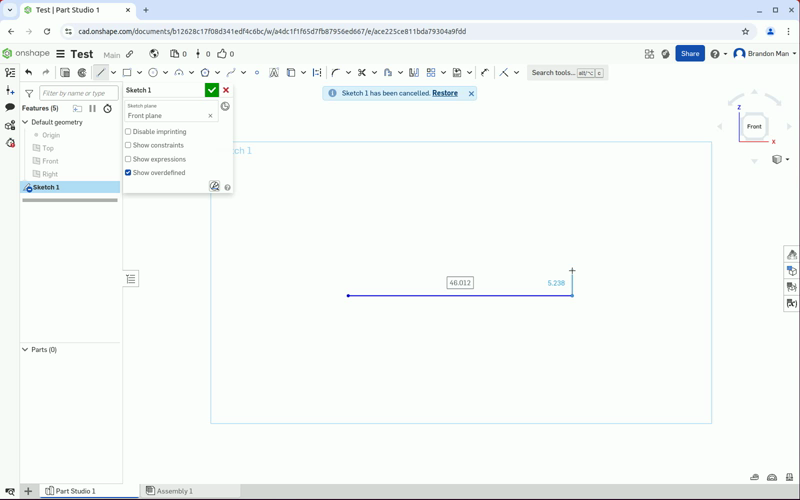
key_up(shift)
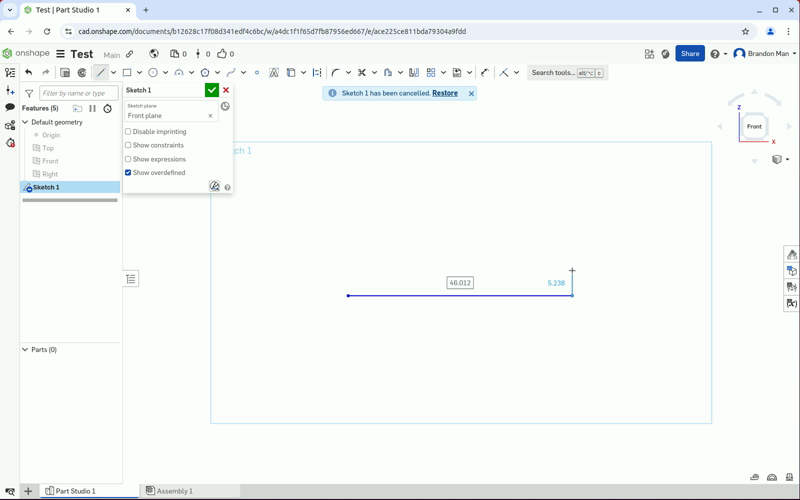
key_down(shift)
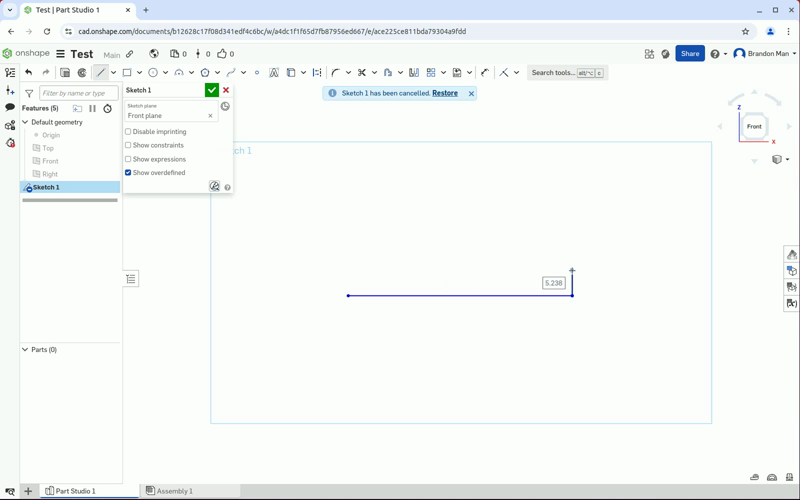
mouse_move(348, 270)
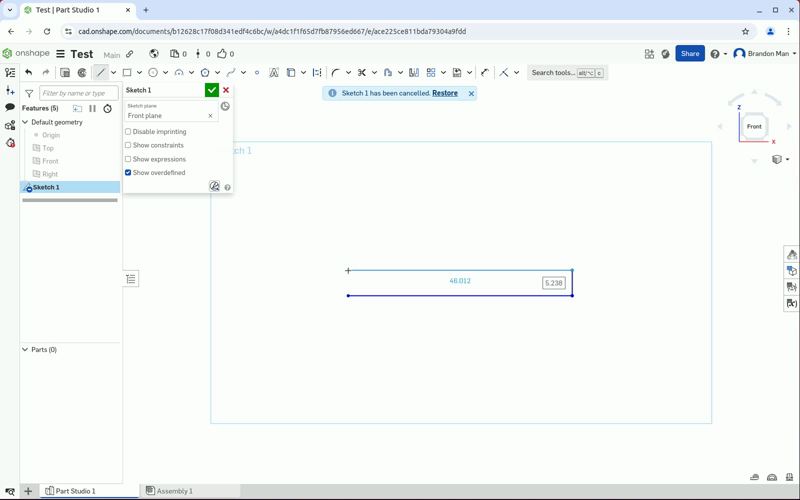
click(348, 270)
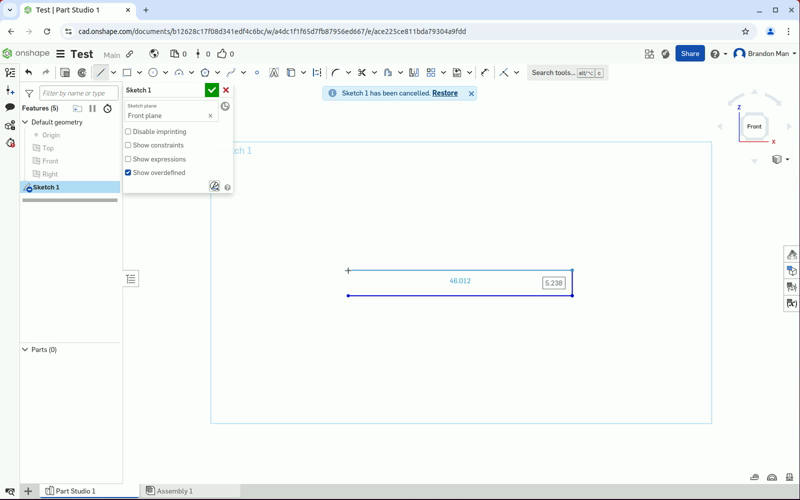
key_up(shift)
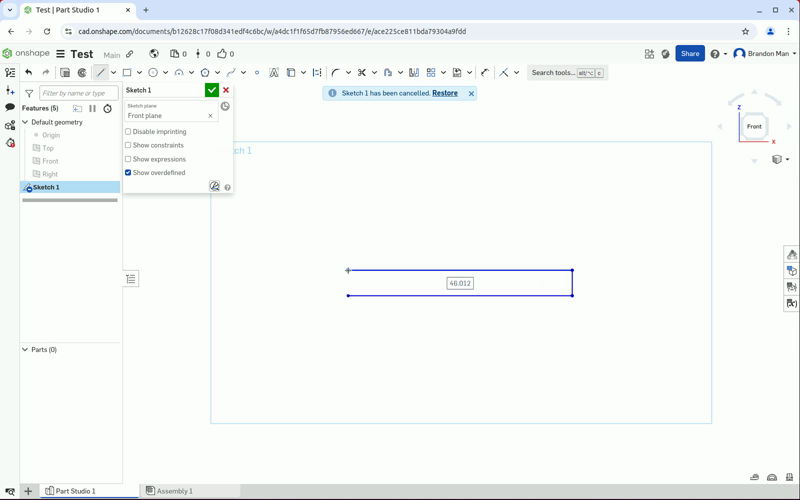
mouse_move(378, 270)
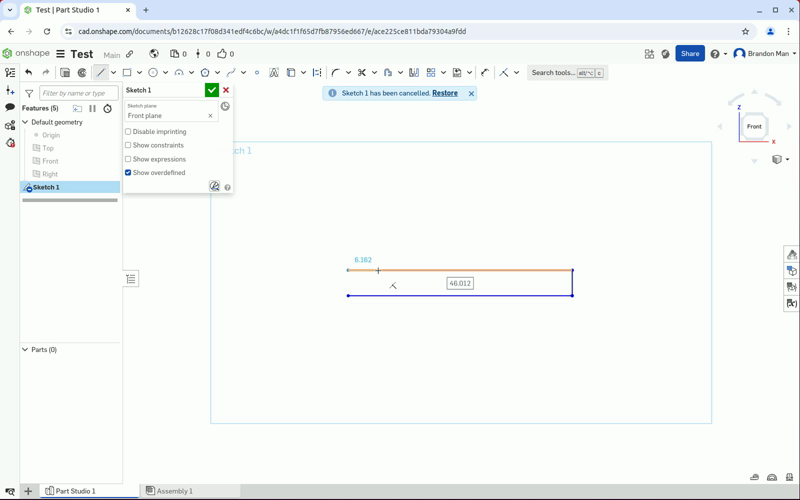
key_down(shift)
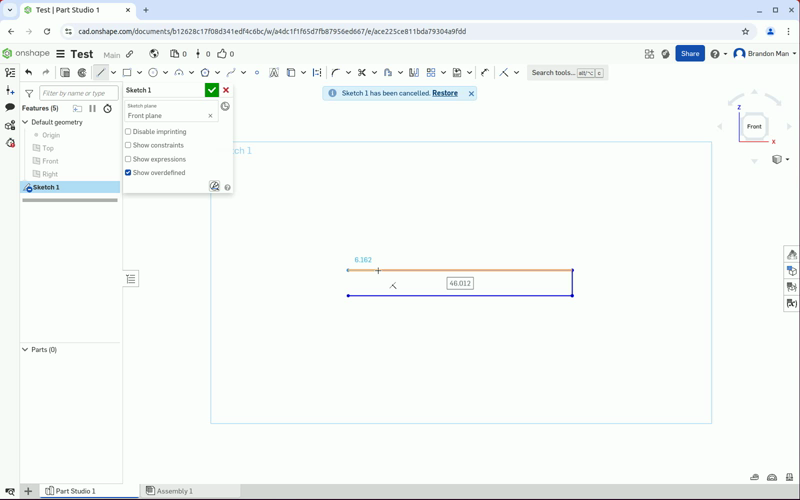
mouse_move(348, 295)
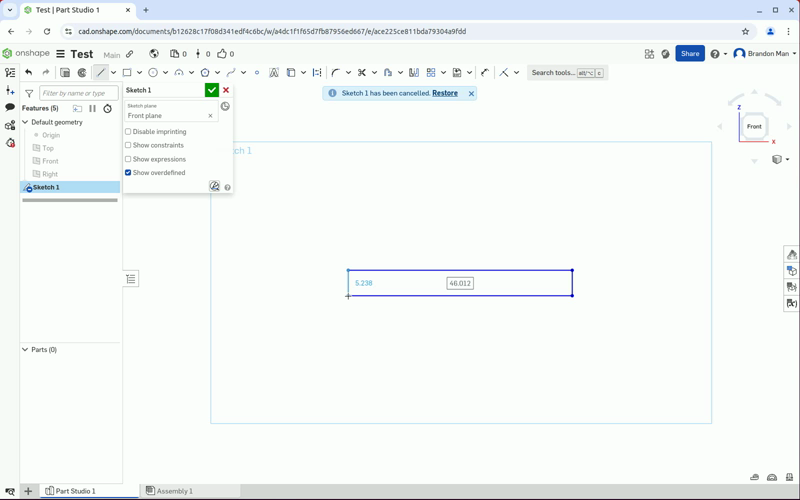
key_up(shift)
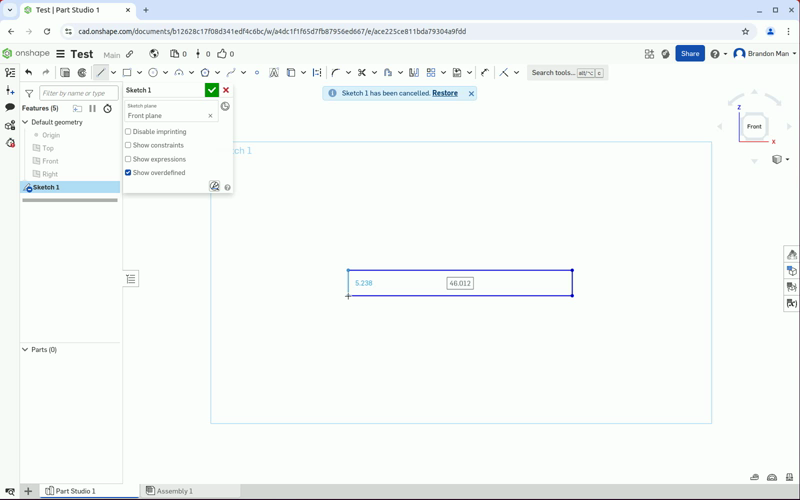
click(348, 295)
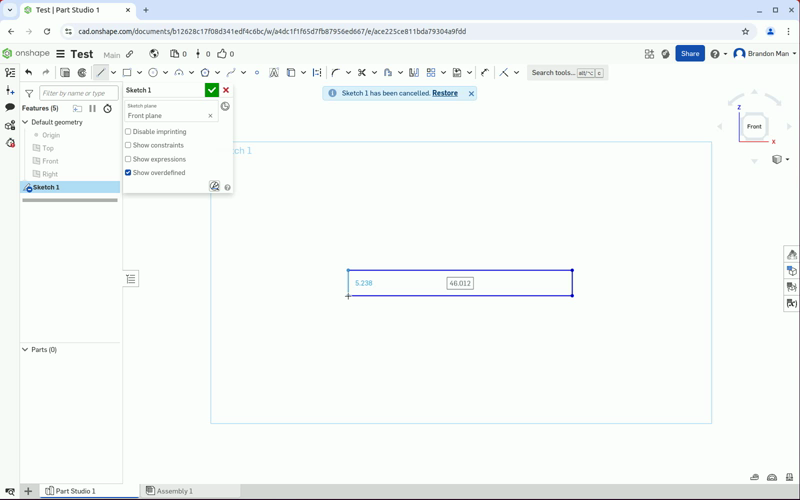
key(esc)
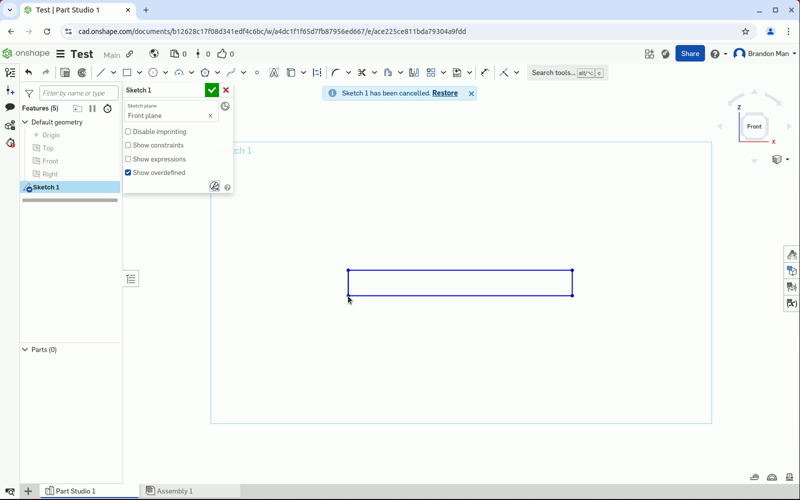
mouse_move(435, 283)
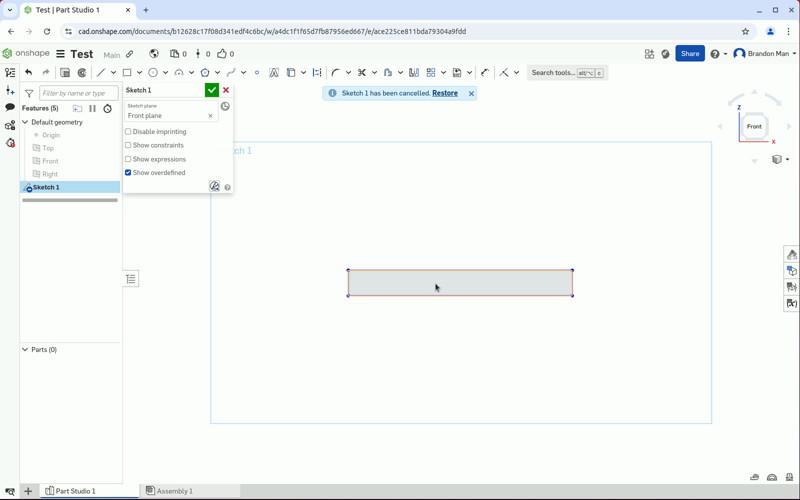
click(435, 283)
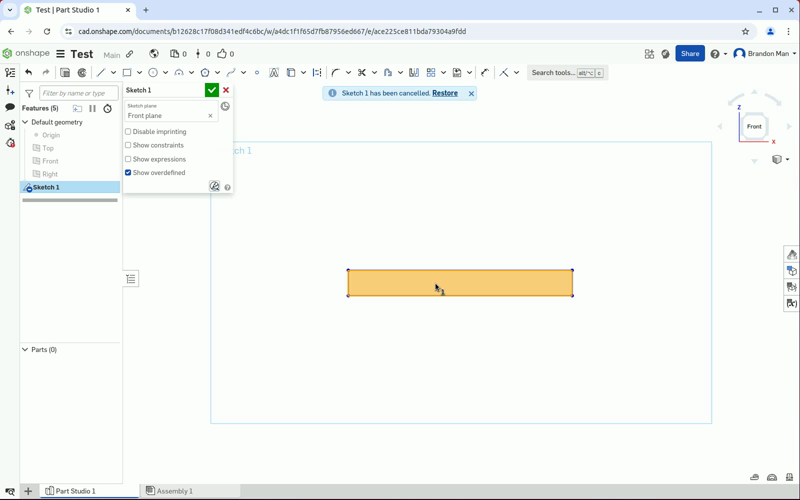
mouse_move(73, 352)
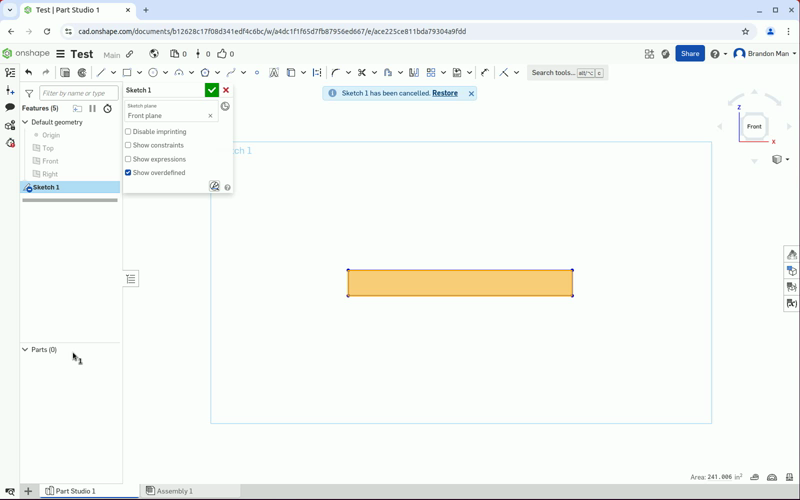
key(shift+y)
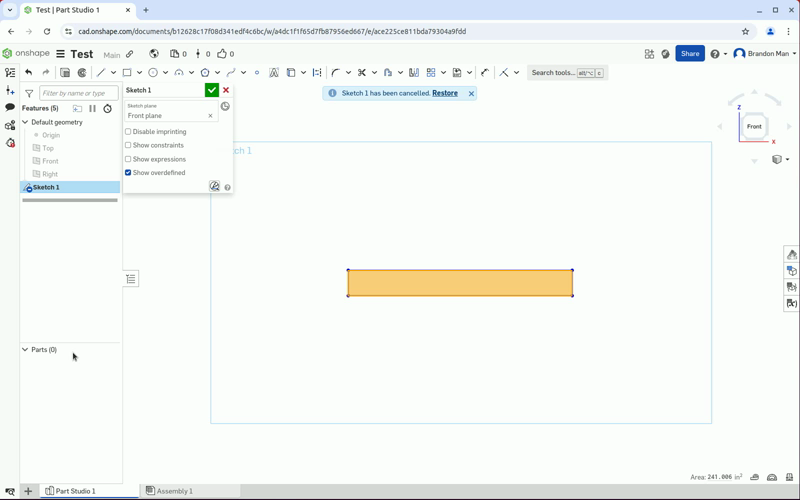
key(shift+e)
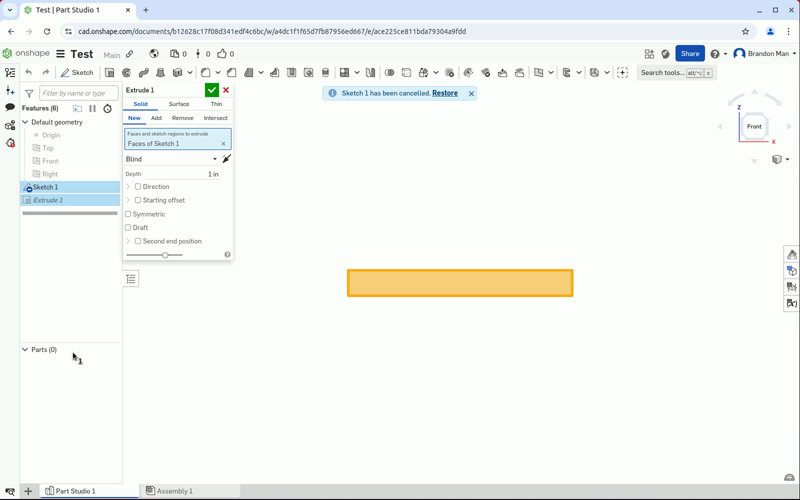
mouse_move(143, 106)
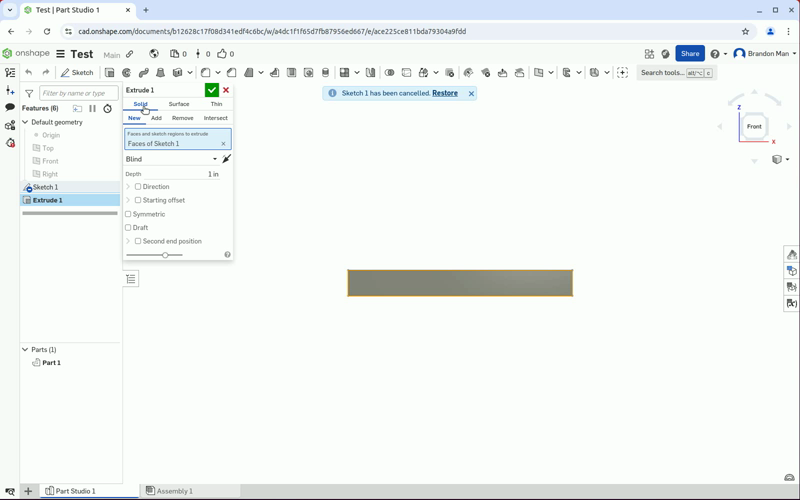
click(143, 106)
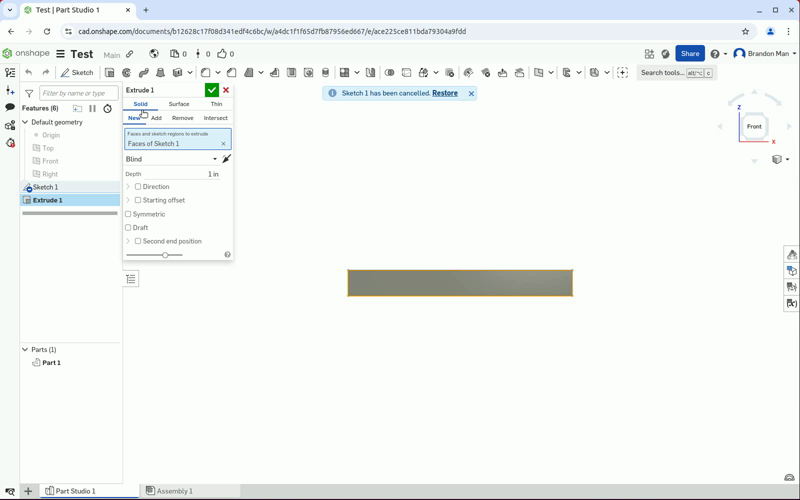
mouse_move(137, 120)
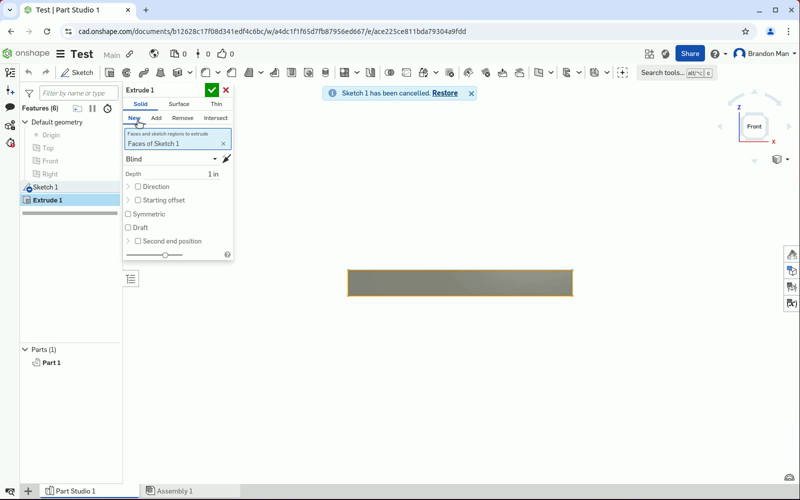
click(137, 120)
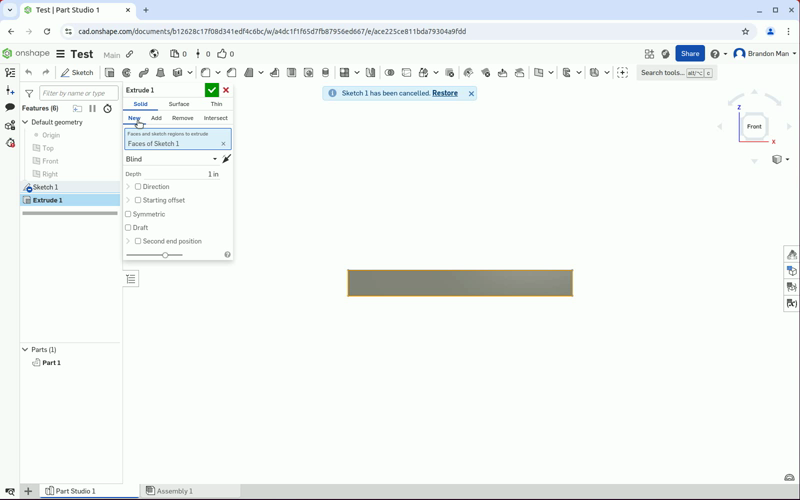
key(tab, 4)
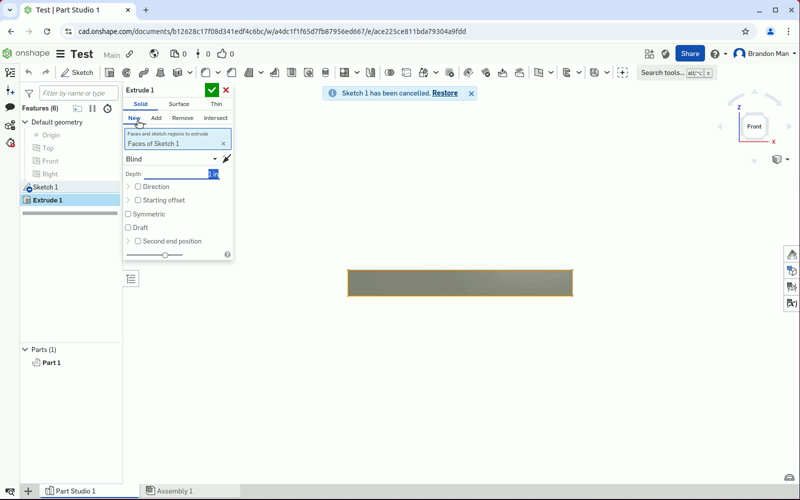
text(2.889)
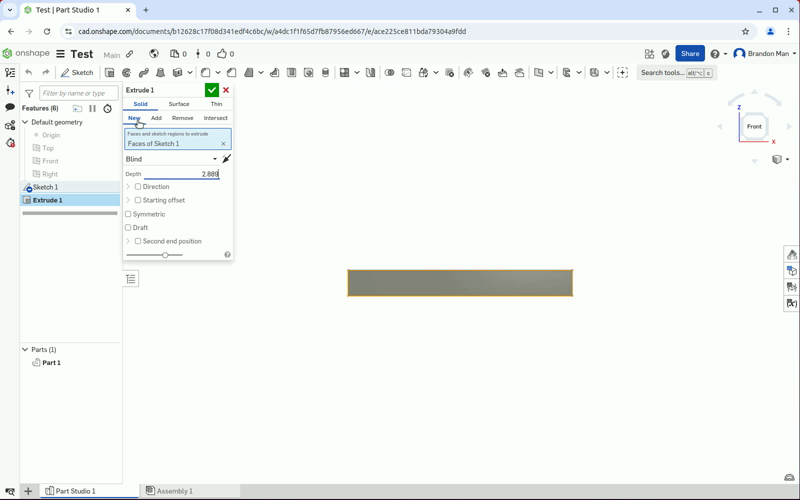
key(enter)
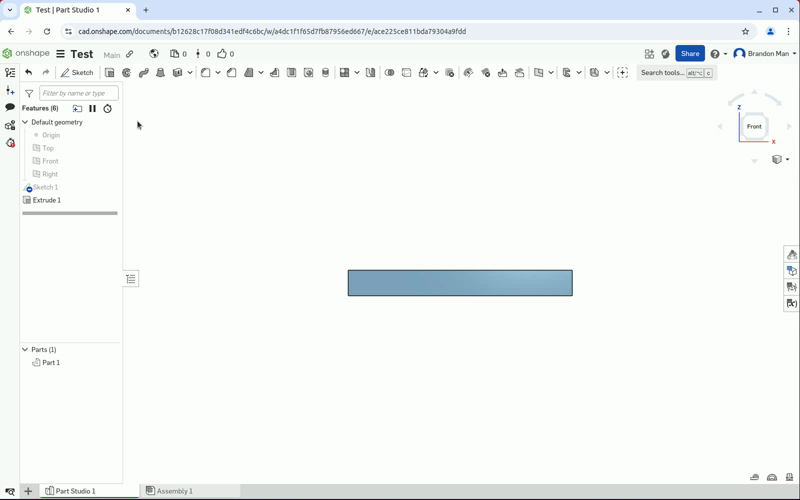
key(shift+h)
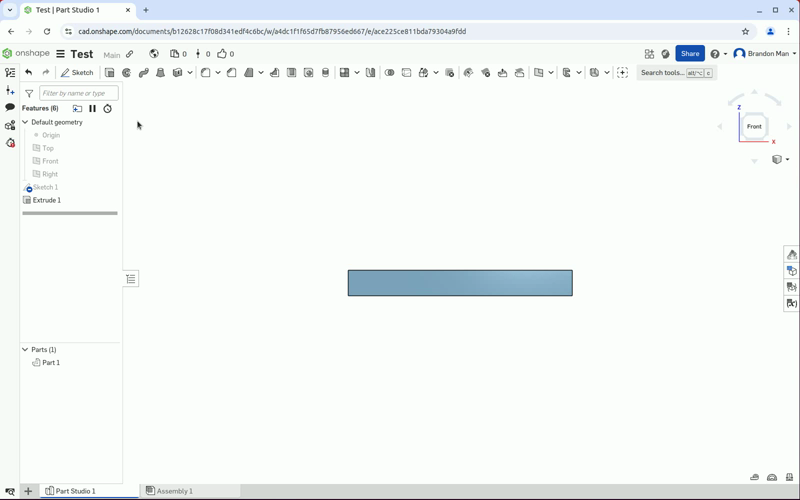
key(shift+h)
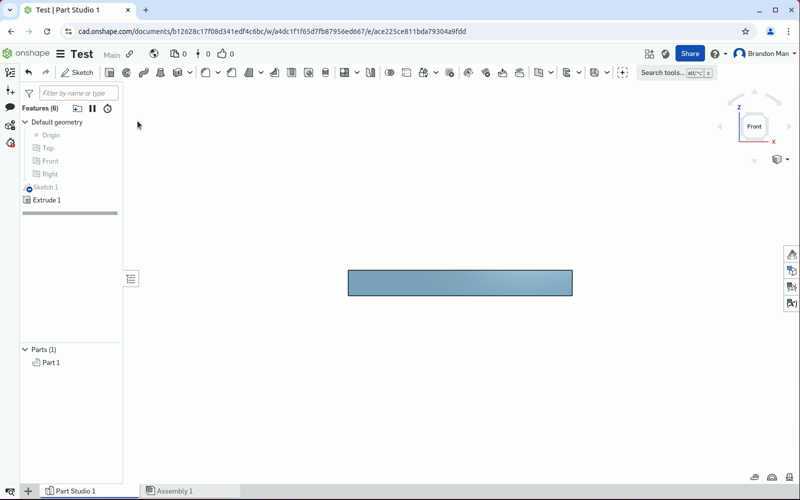
mouse_move(73, 189)
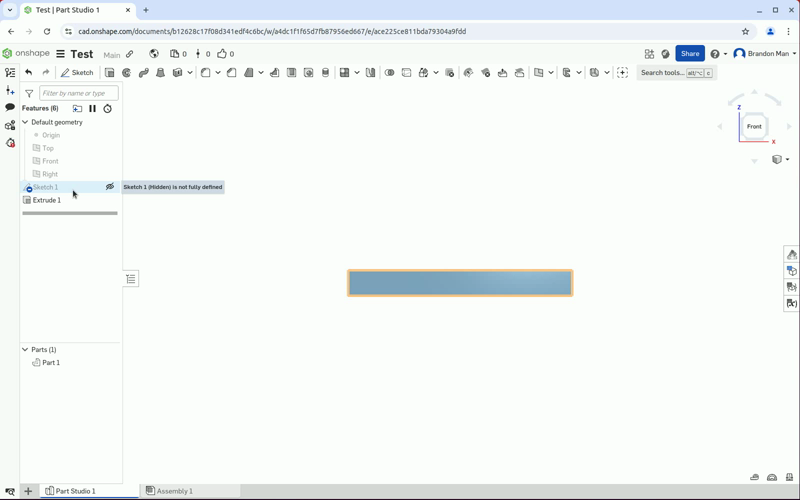
click(73, 189)
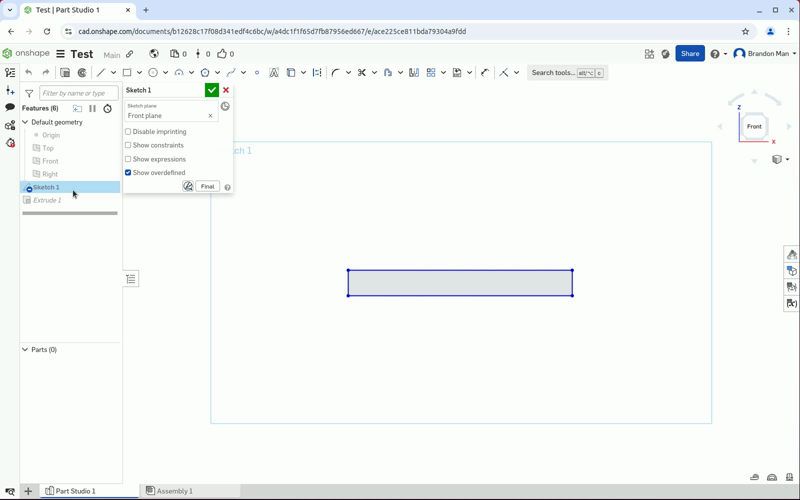
mouse_move(229, 92)
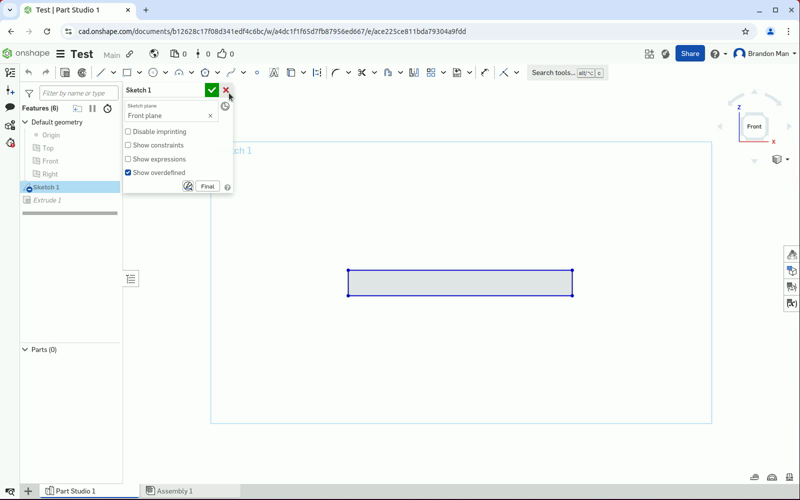
click(229, 92)
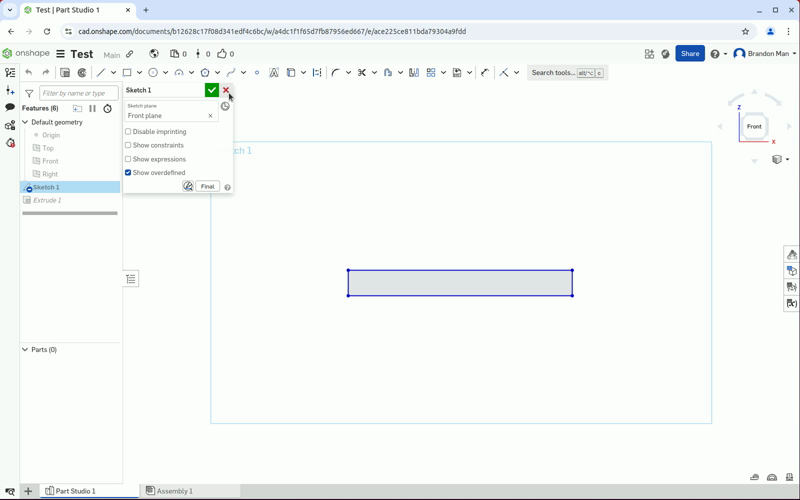
key(shift+s)
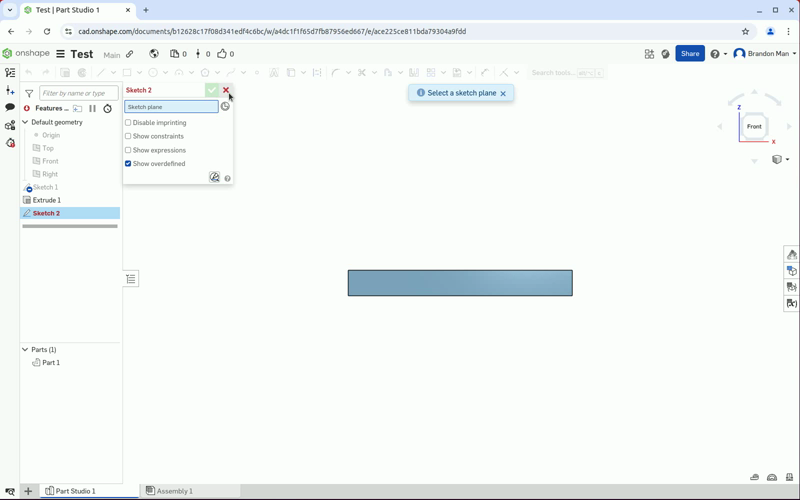
mouse_move(73, 163)
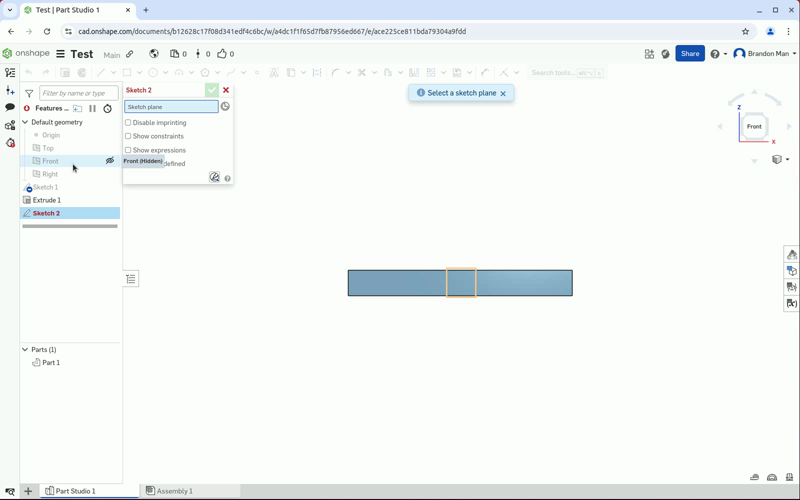
click(73, 163)
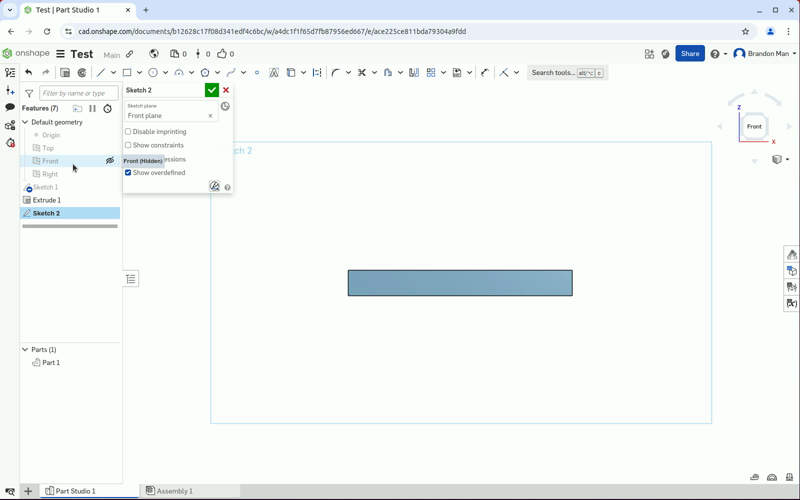
mouse_move(73, 352)
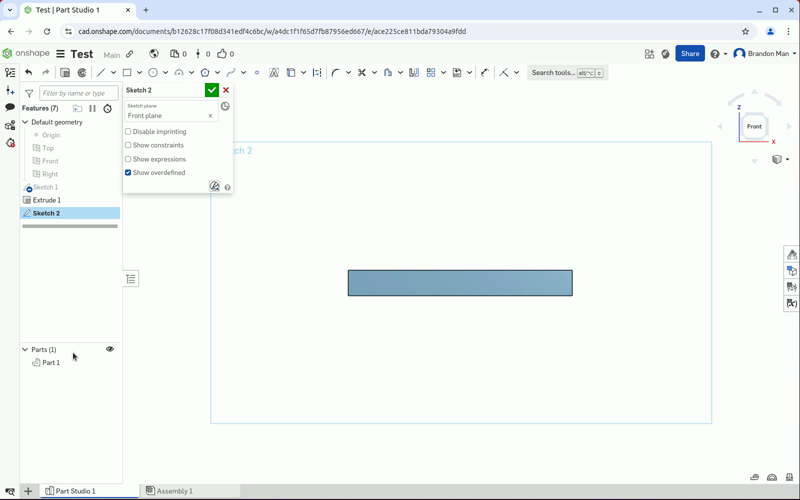
key(y)
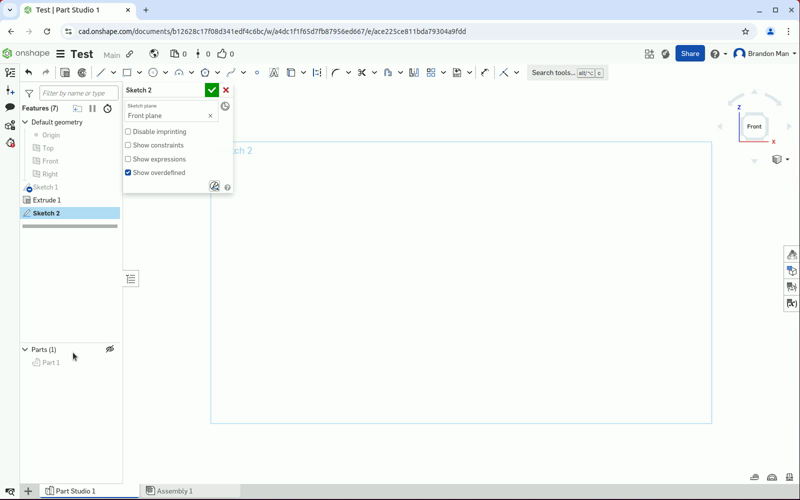
key(l)
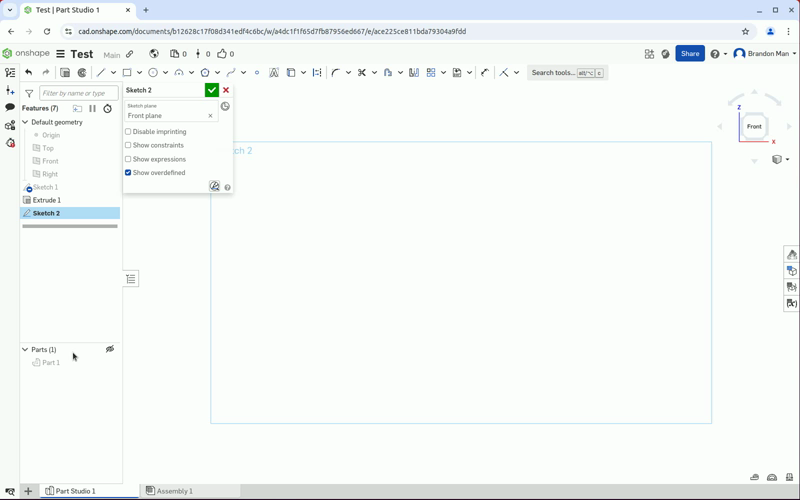
key_down(shift)
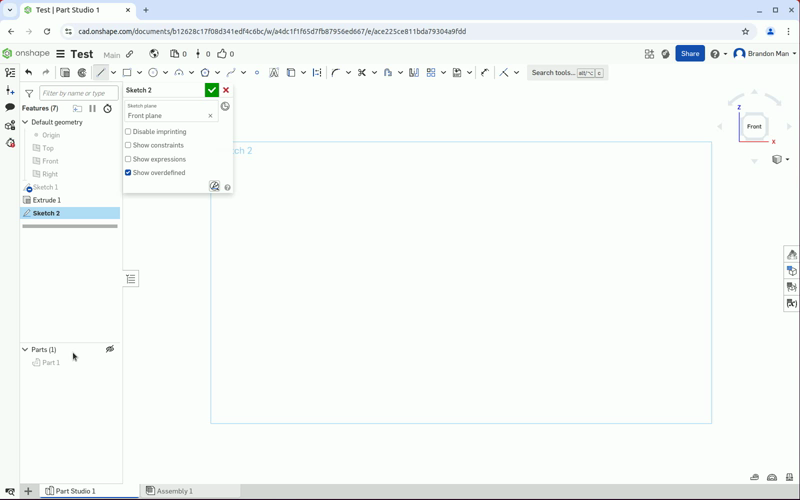
mouse_move(348, 241)
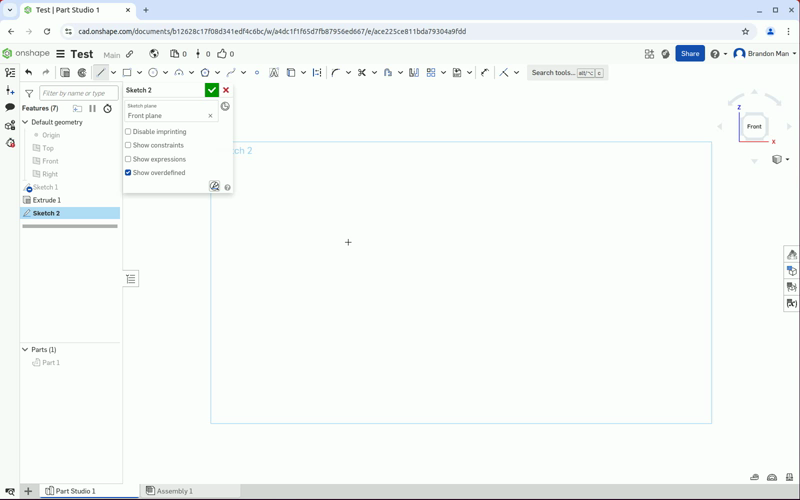
click(348, 241)
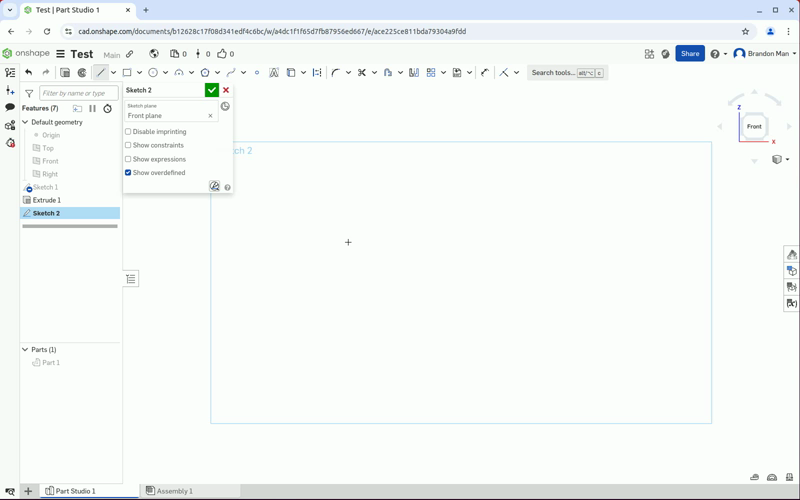
key_up(shift)
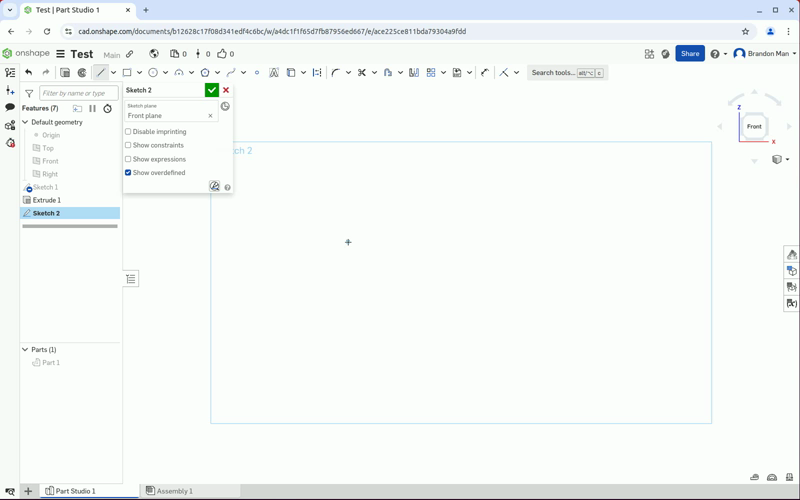
key_down(shift)
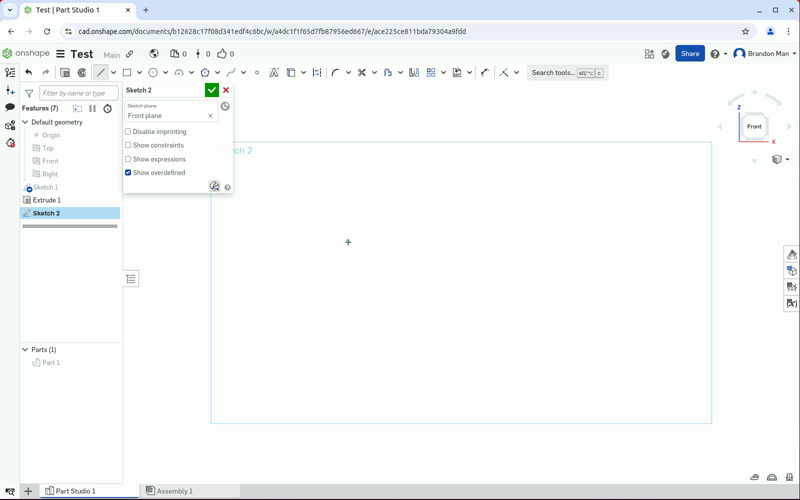
mouse_move(572, 242)
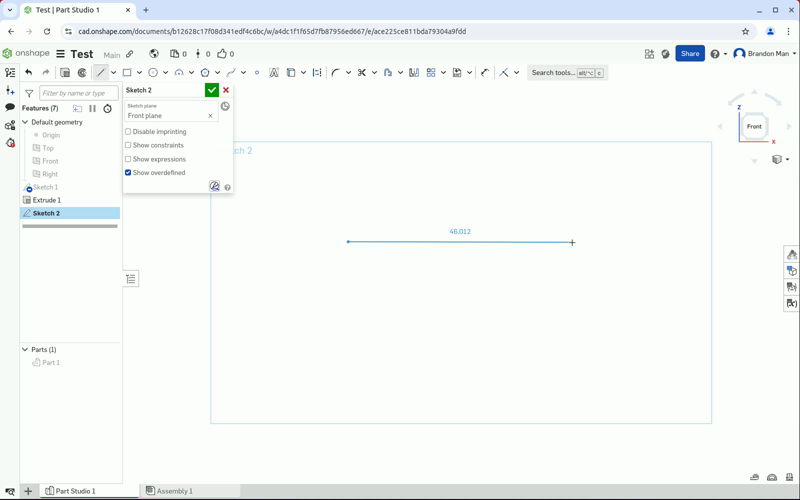
click(572, 242)
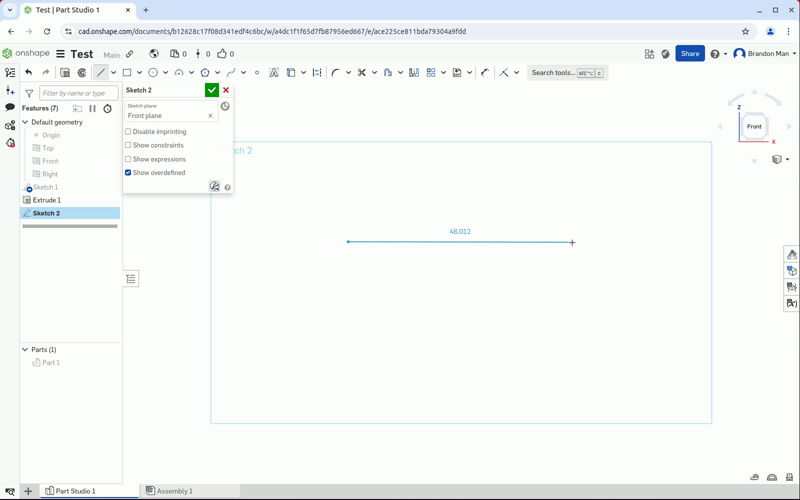
key_up(shift)
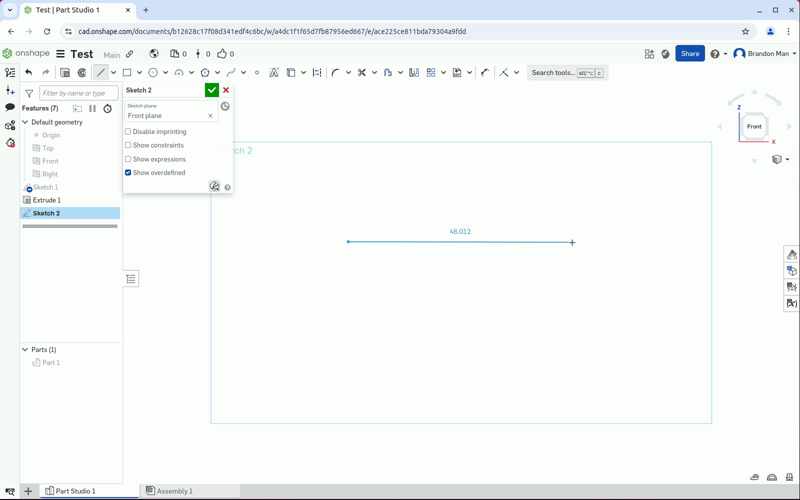
key_down(shift)
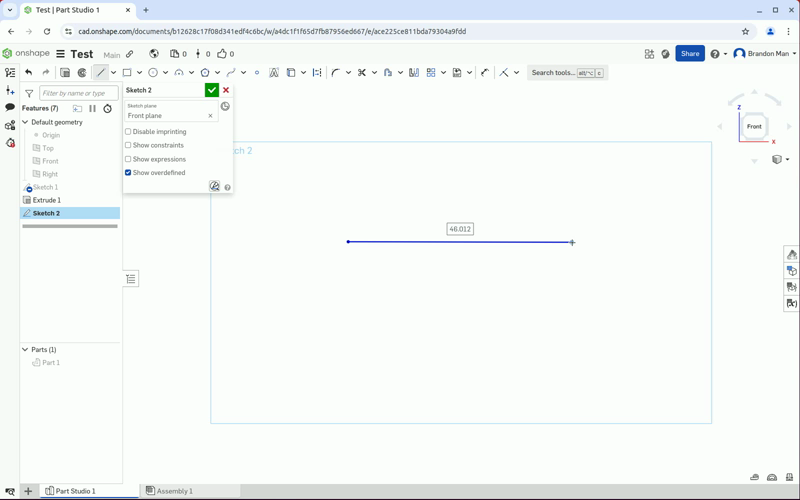
mouse_move(589, 242)
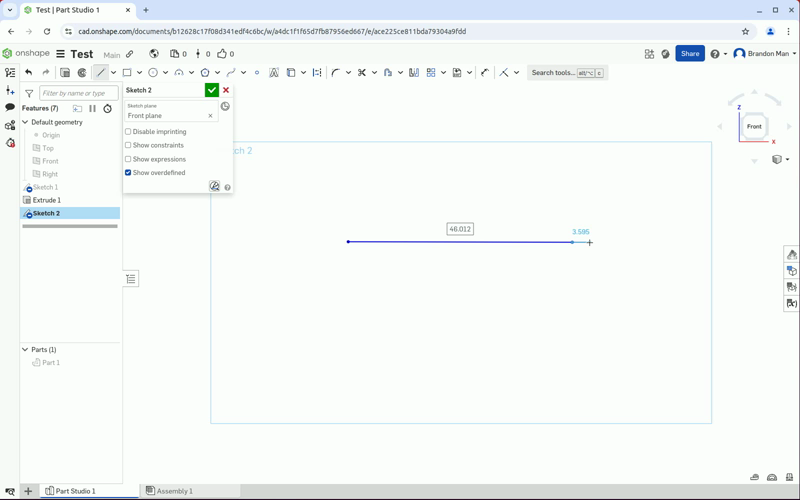
mouse_move(572, 220)
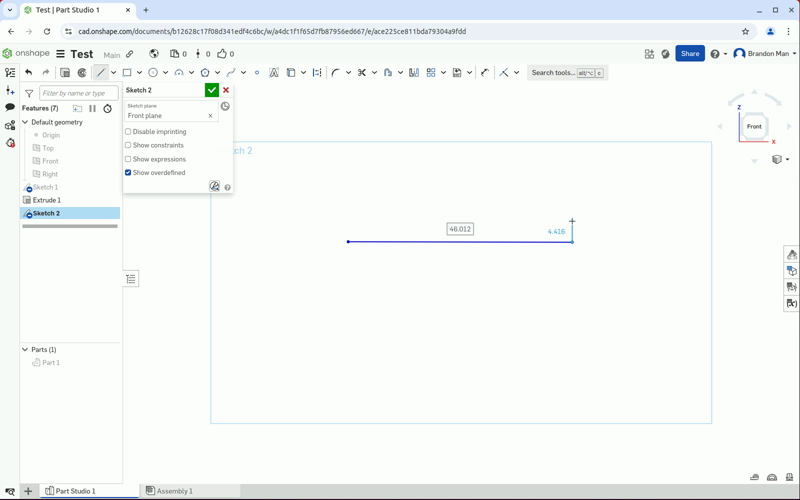
click(572, 220)
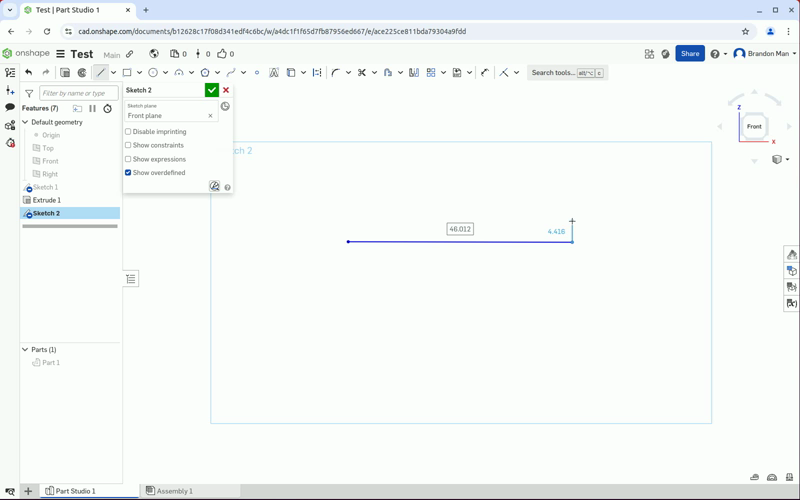
key_up(shift)
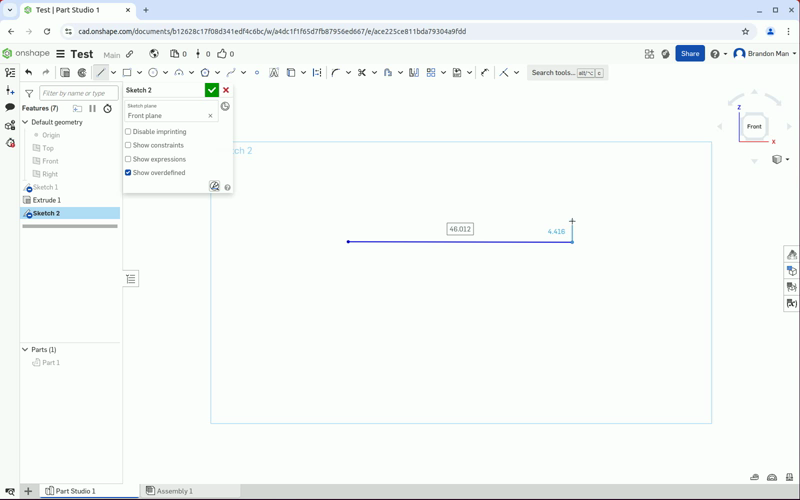
key_down(shift)
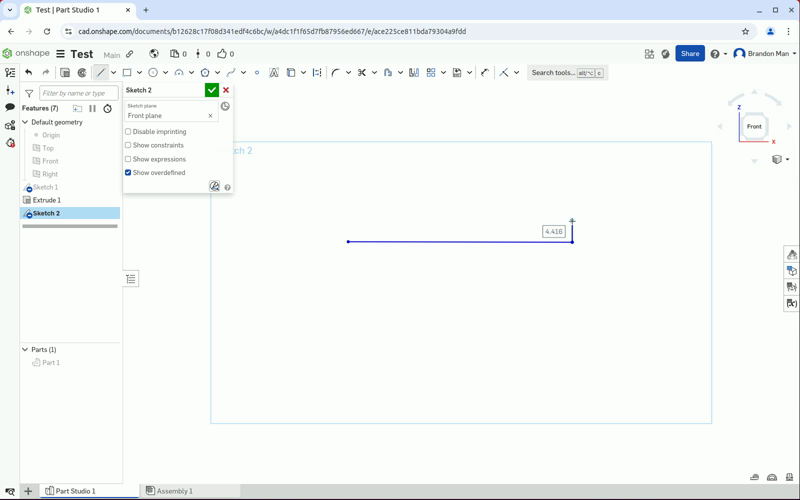
mouse_move(348, 220)
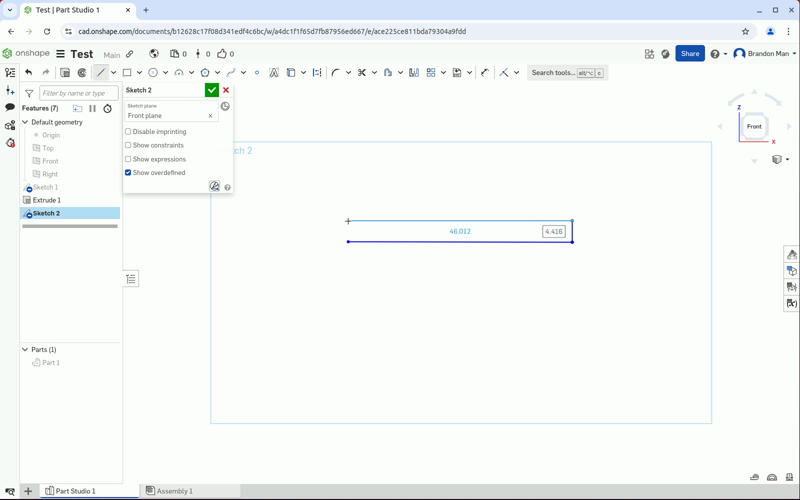
click(348, 220)
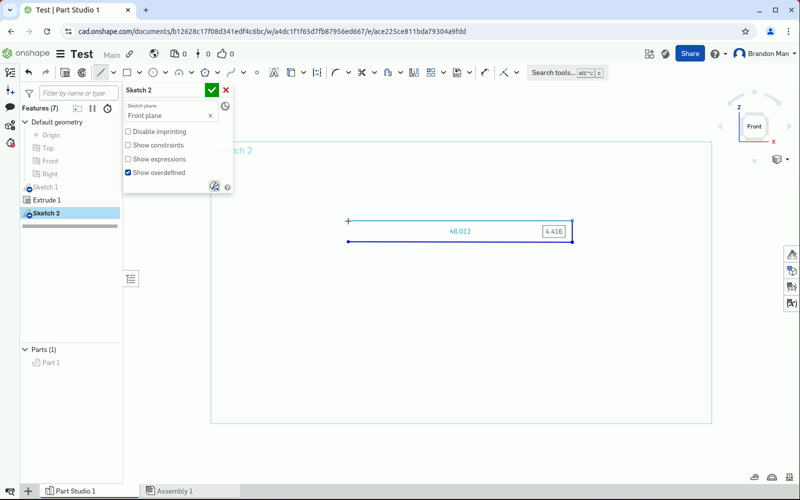
key_up(shift)
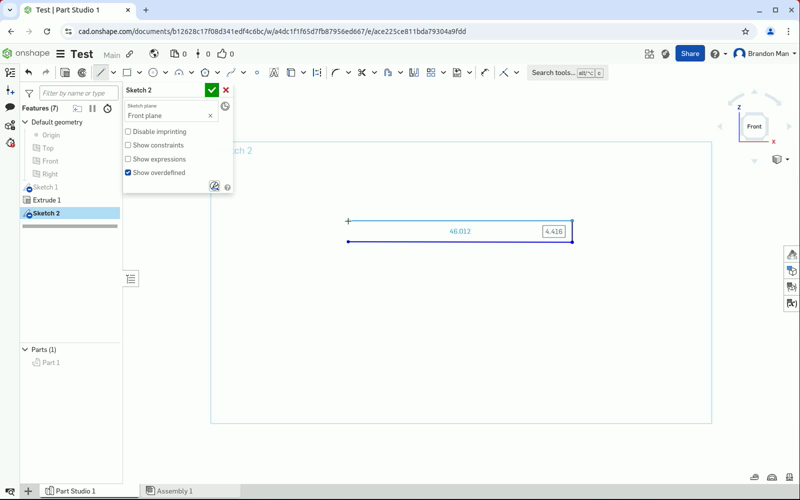
mouse_move(378, 220)
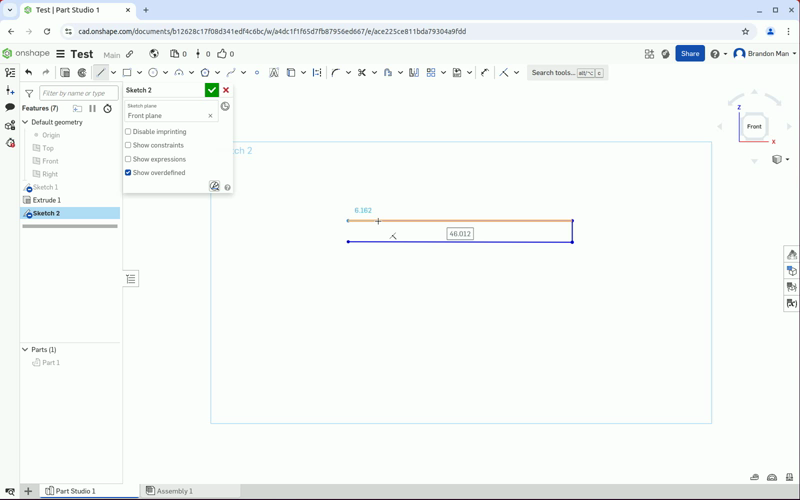
key_down(shift)
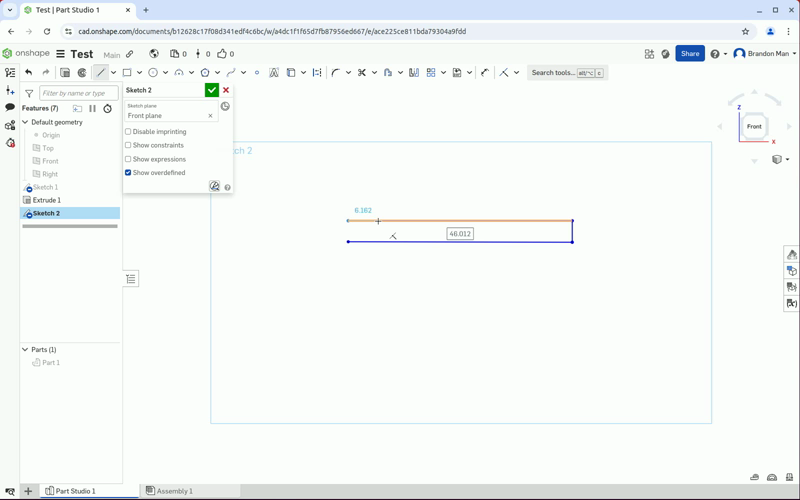
mouse_move(348, 241)
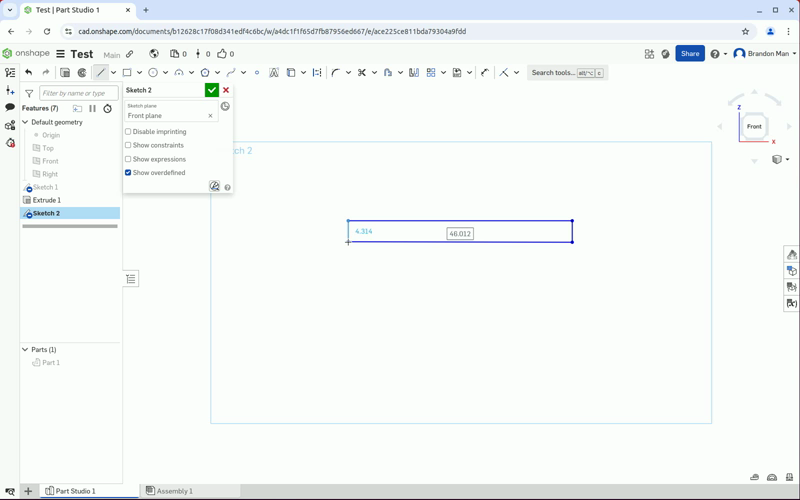
key_up(shift)
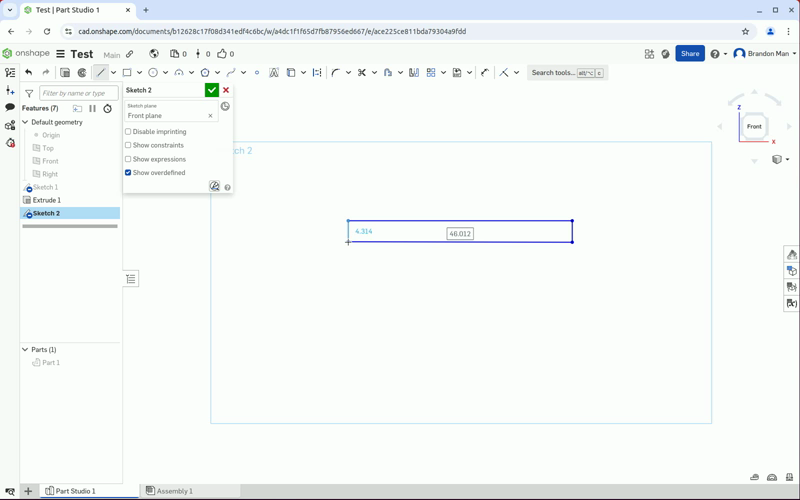
click(348, 241)
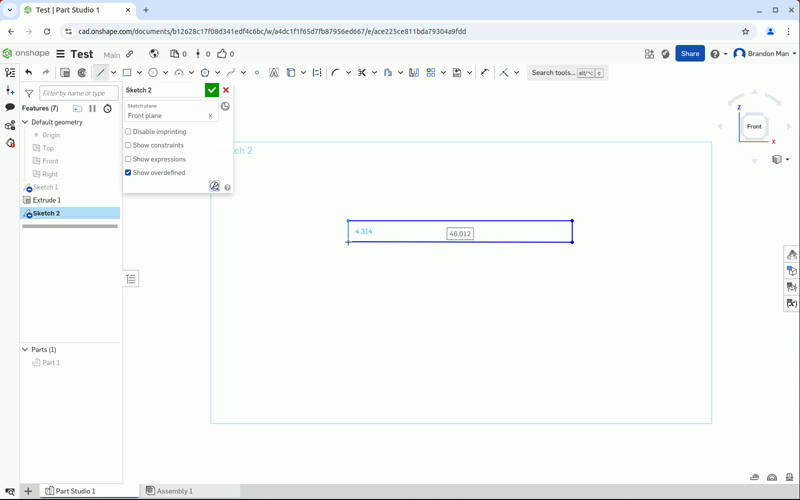
key(esc)
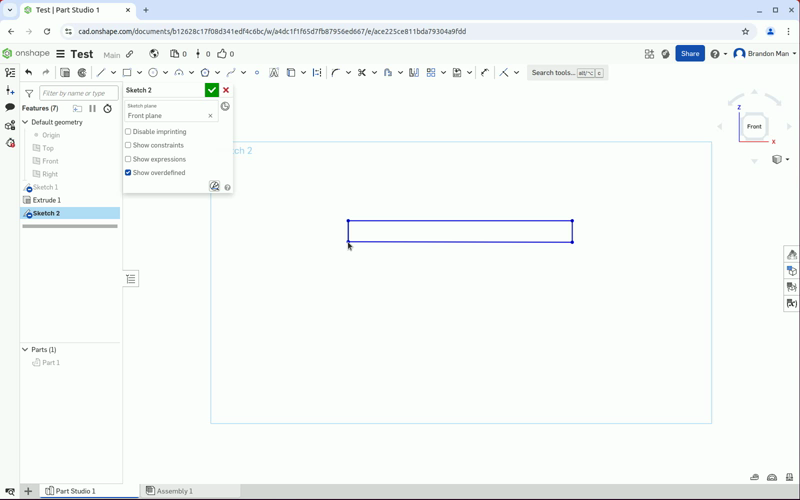
mouse_move(481, 228)
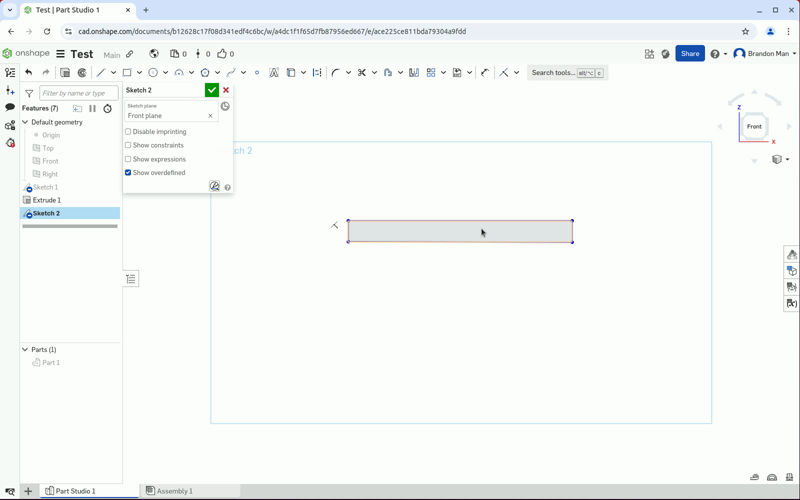
click(481, 228)
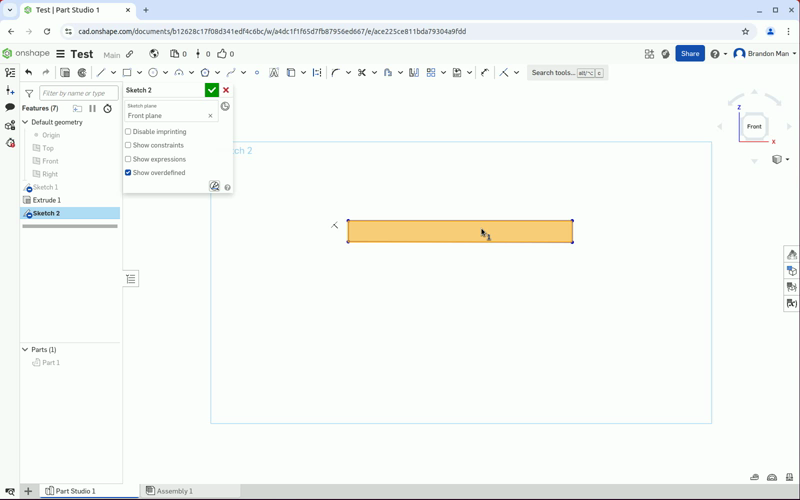
mouse_move(73, 352)
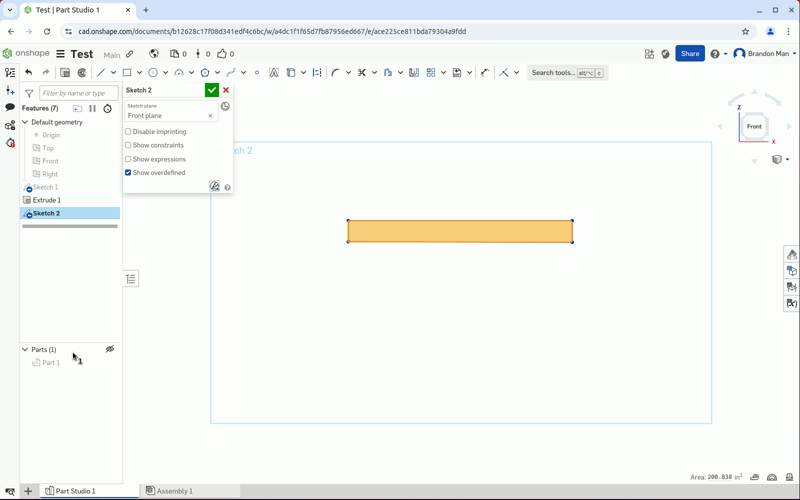
key(shift+y)
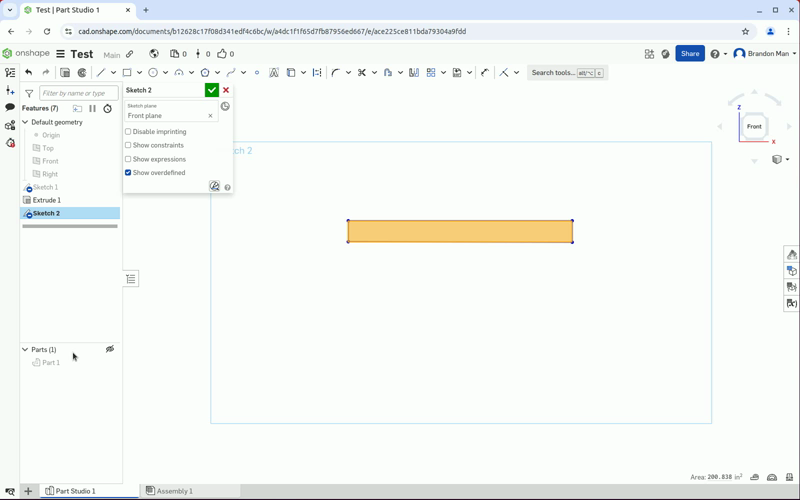
key(shift+e)
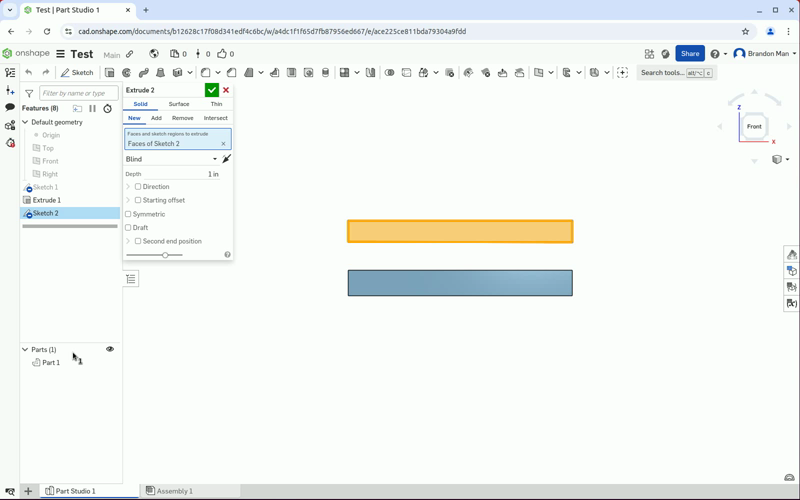
mouse_move(143, 106)
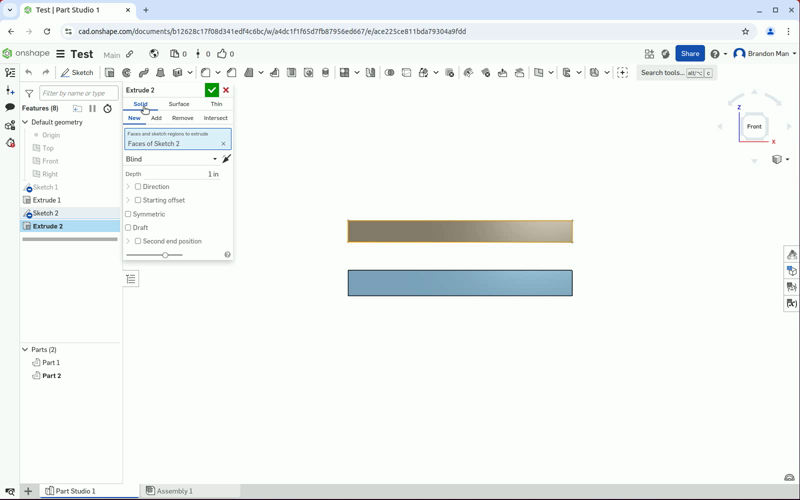
click(143, 106)
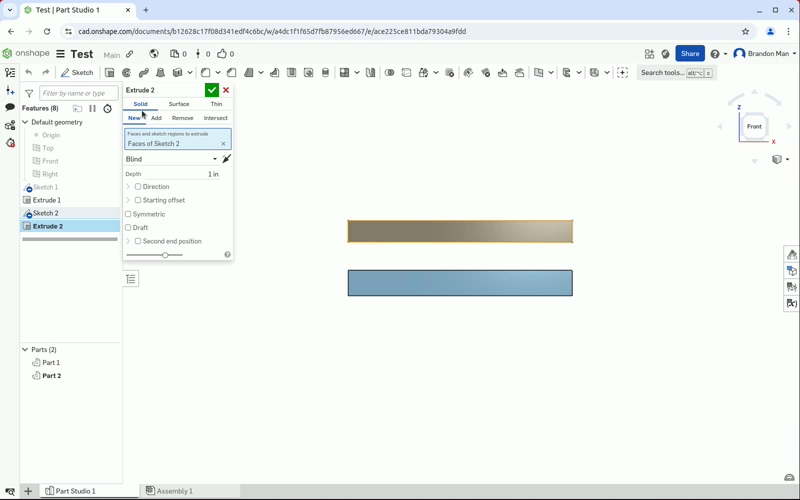
mouse_move(137, 120)
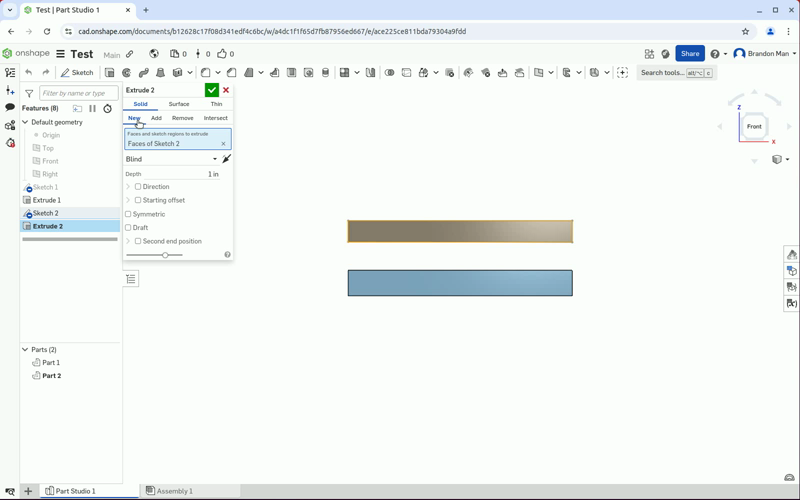
click(137, 120)
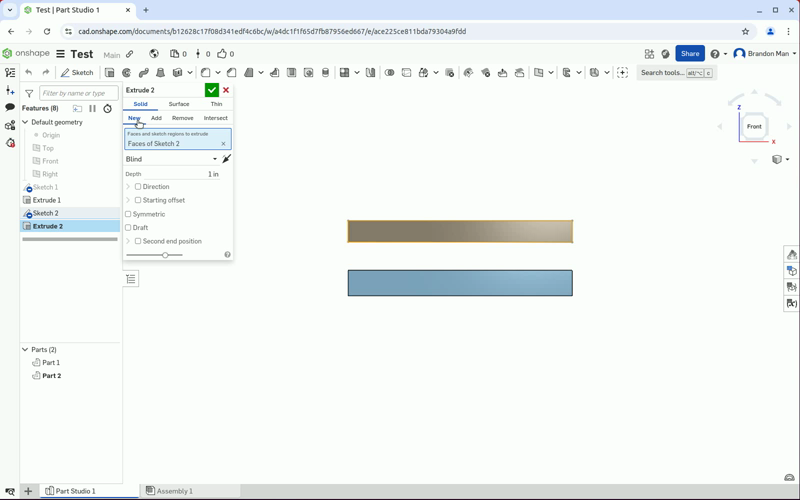
key(tab, 4)
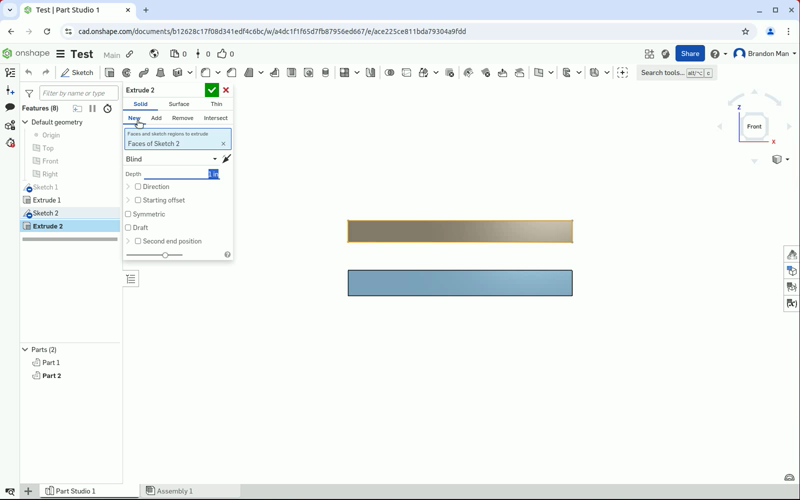
text(2.889)
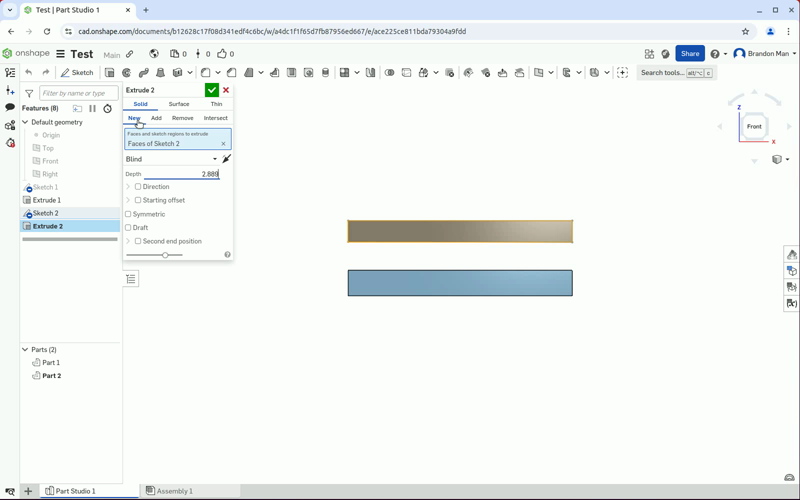
key(enter)
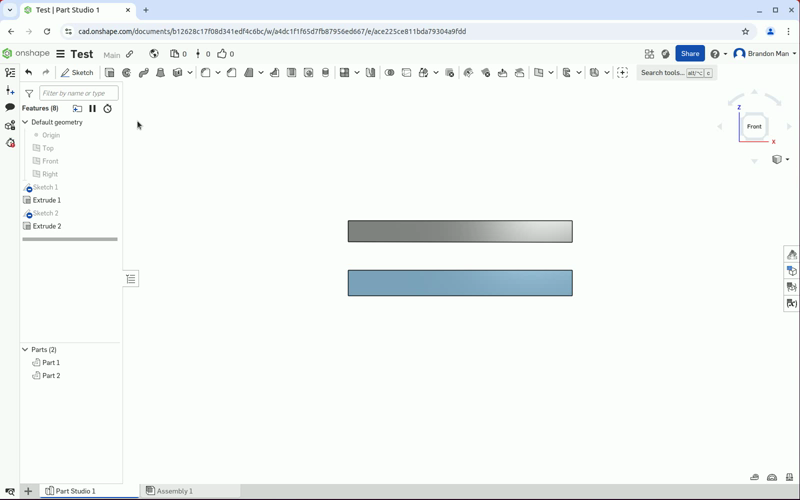
key(shift+h)
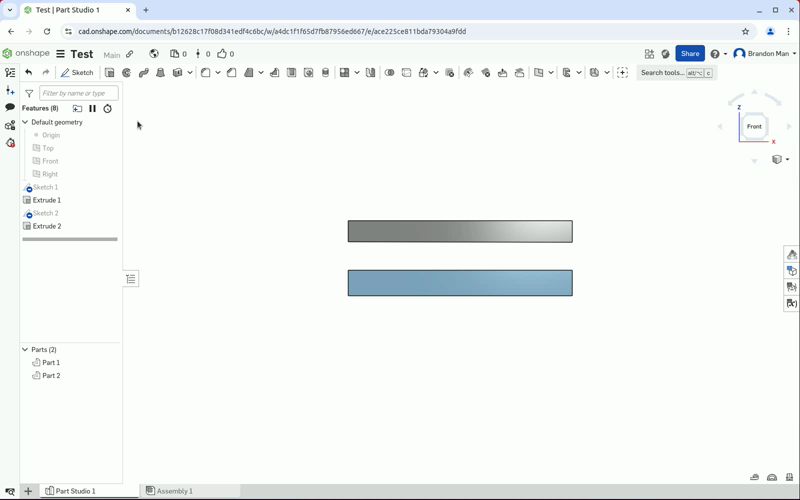
key(shift+h)
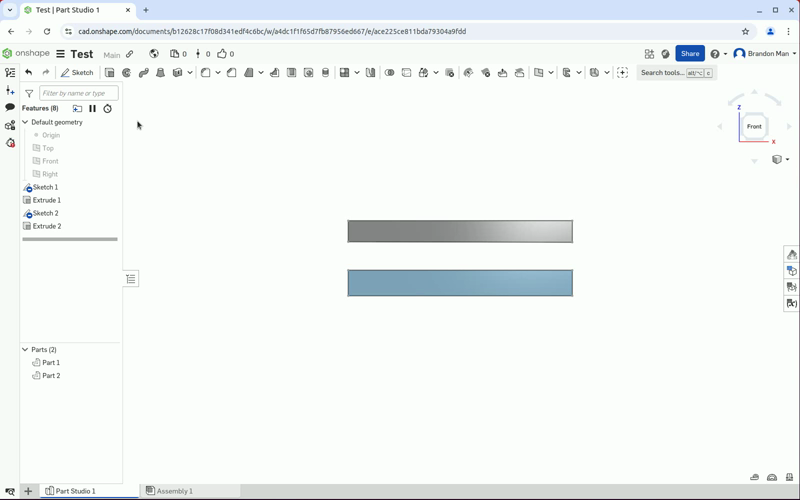
key(shift+7)
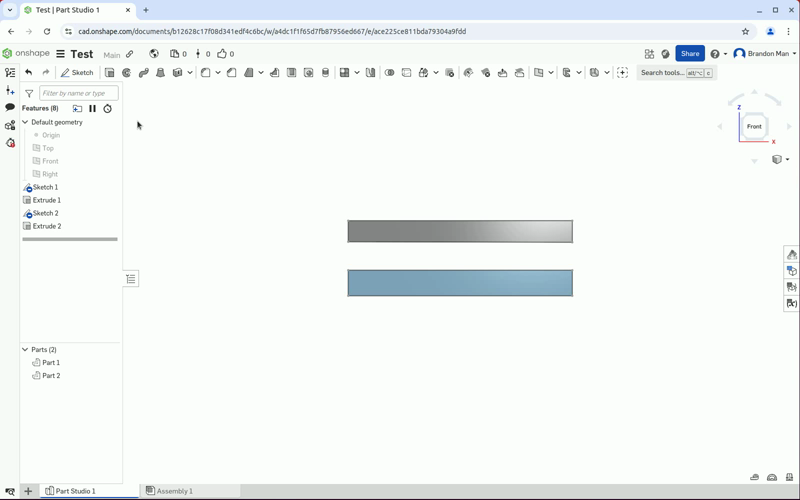
key(left, 2)
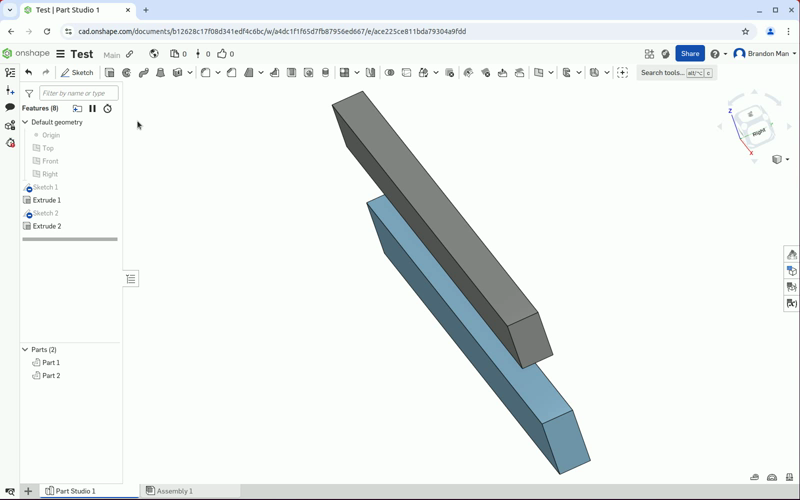
key(down, 2)
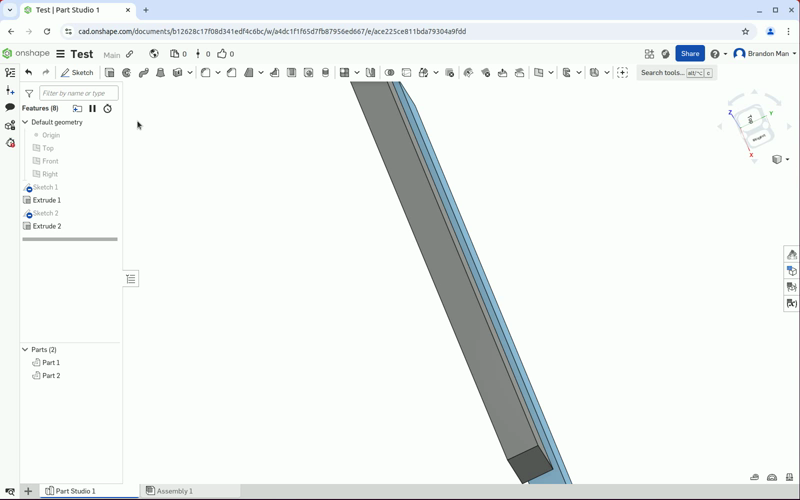
key(up, 2)
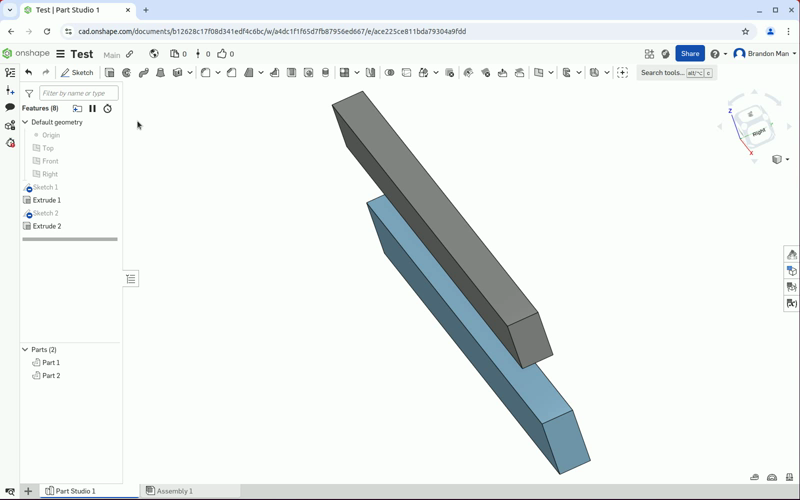
key(right, 2)
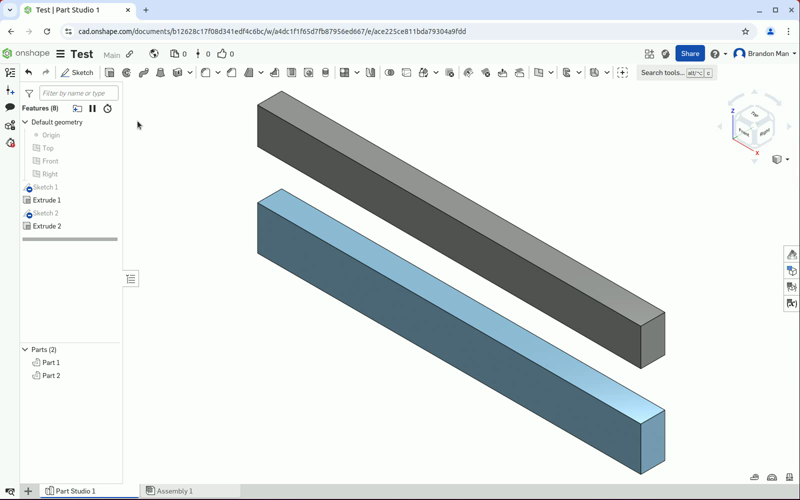
mouse_move(73, 189)
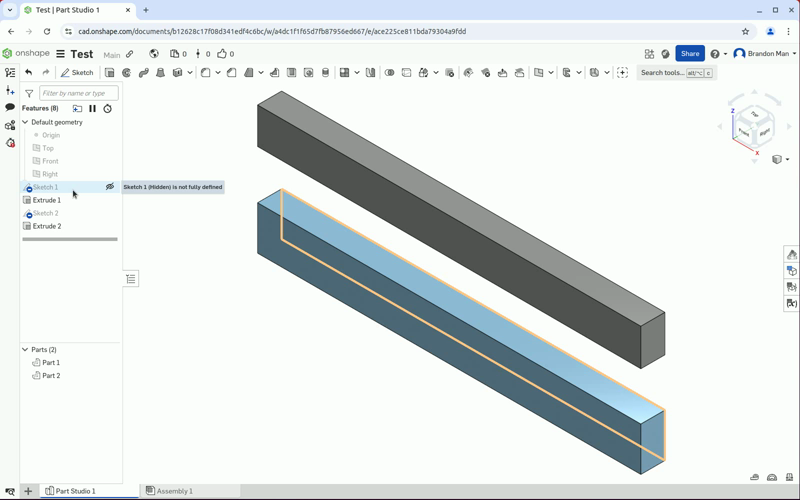
click(73, 189)